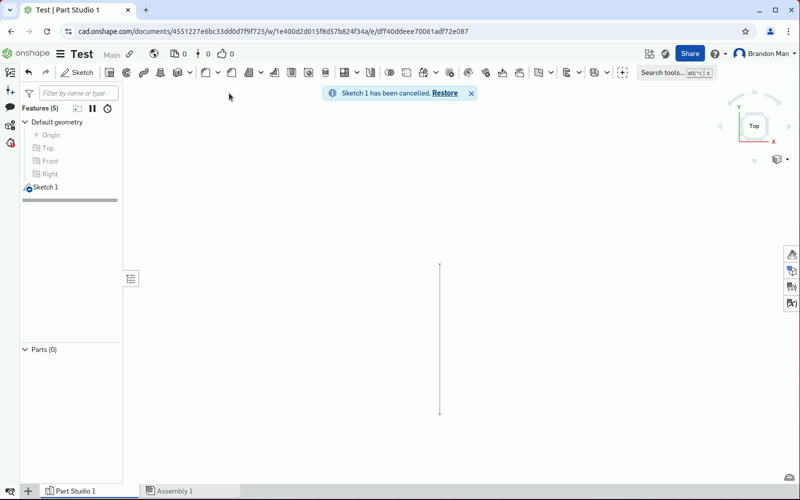
key(shift+h)
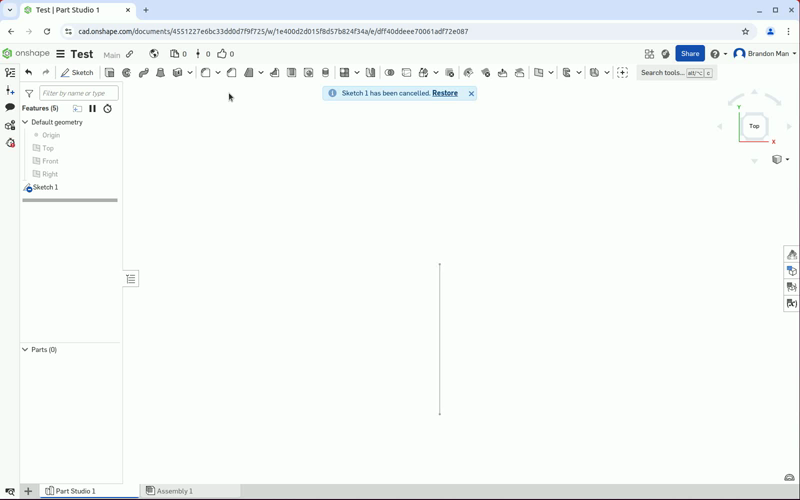
key(shift+s)
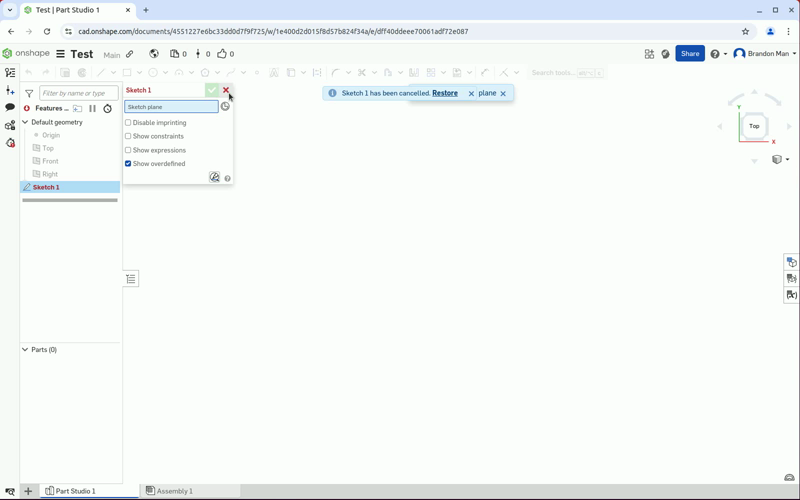
mouse_move(73, 150)
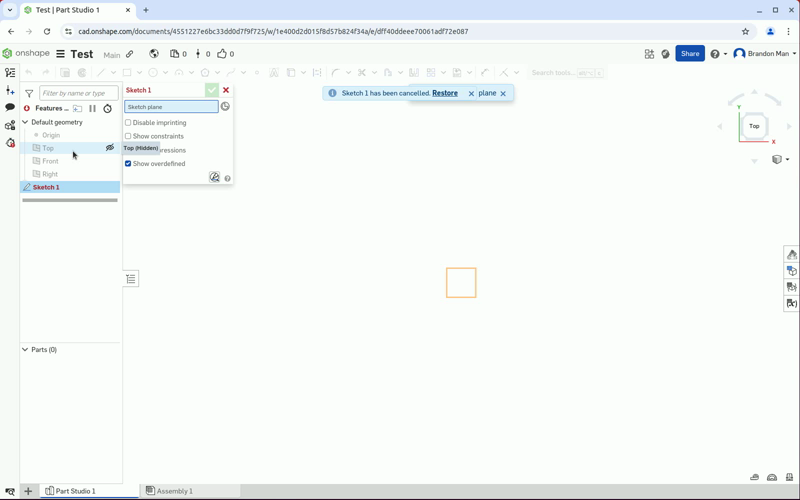
click(73, 150)
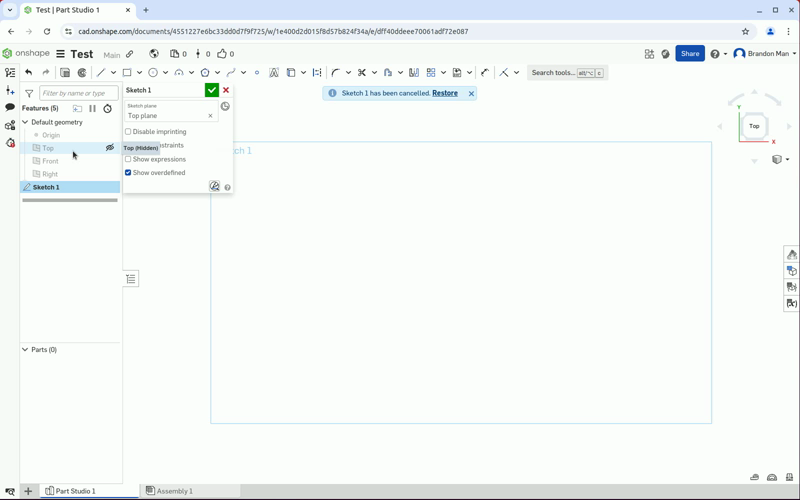
mouse_move(73, 352)
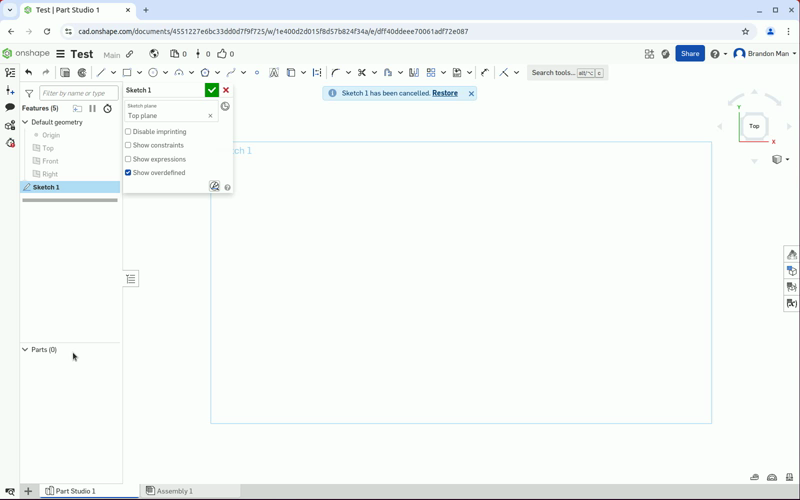
key(y)
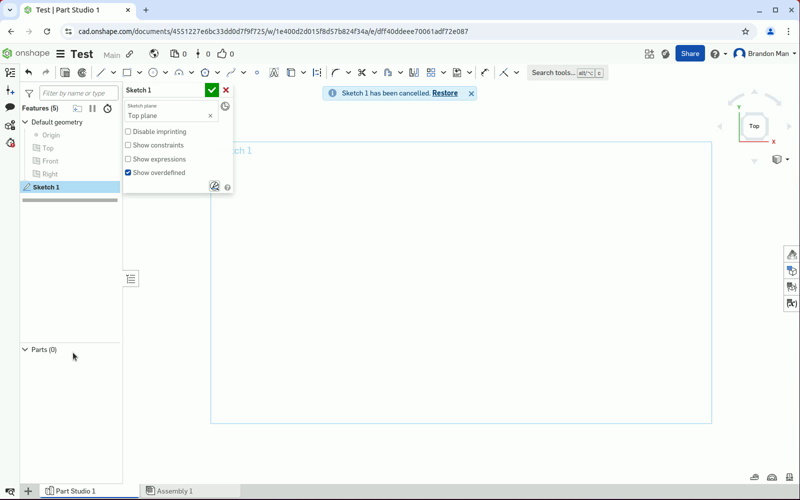
key(l)
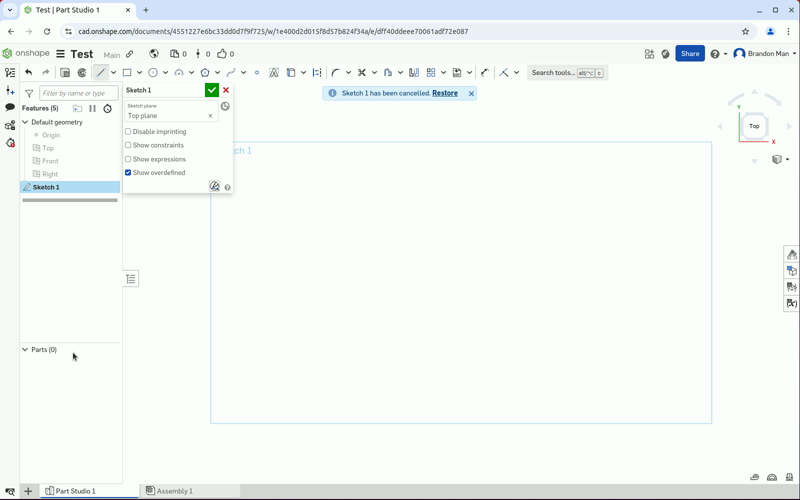
key_down(shift)
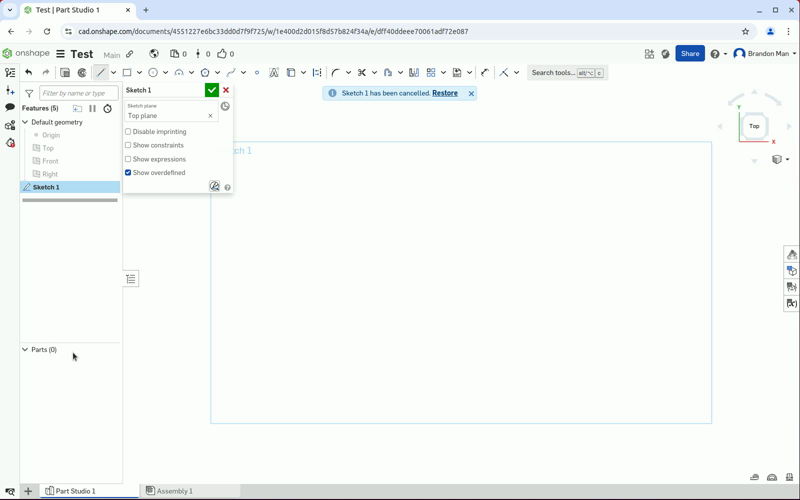
mouse_move(460, 395)
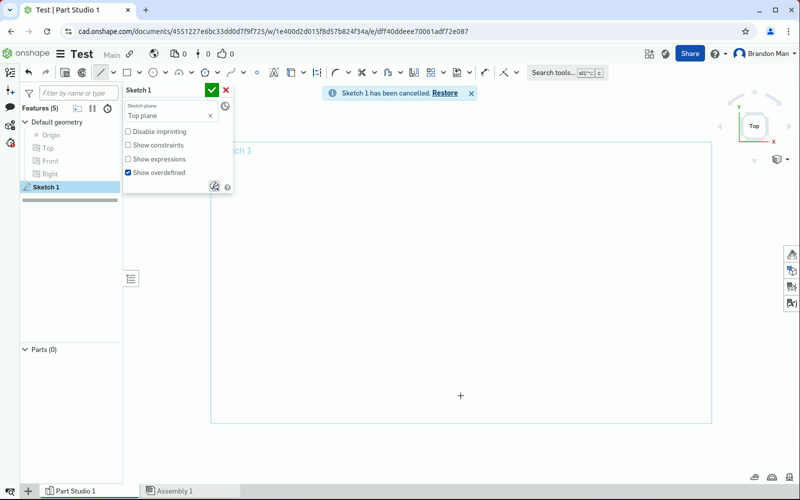
click(460, 395)
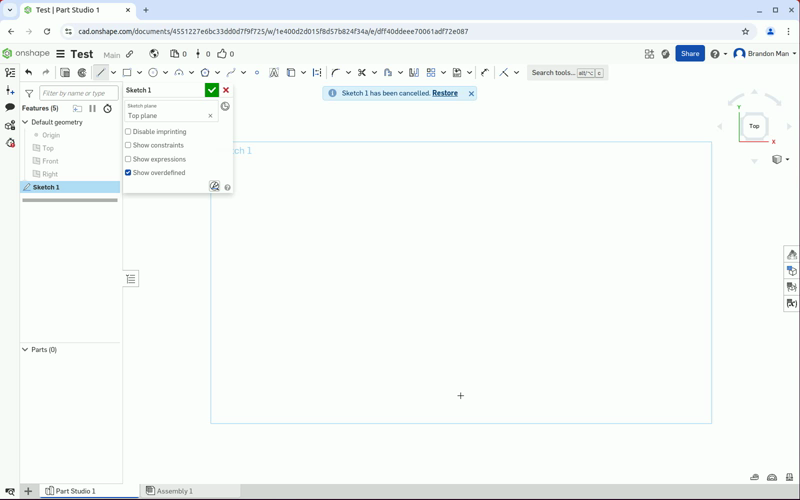
key_up(shift)
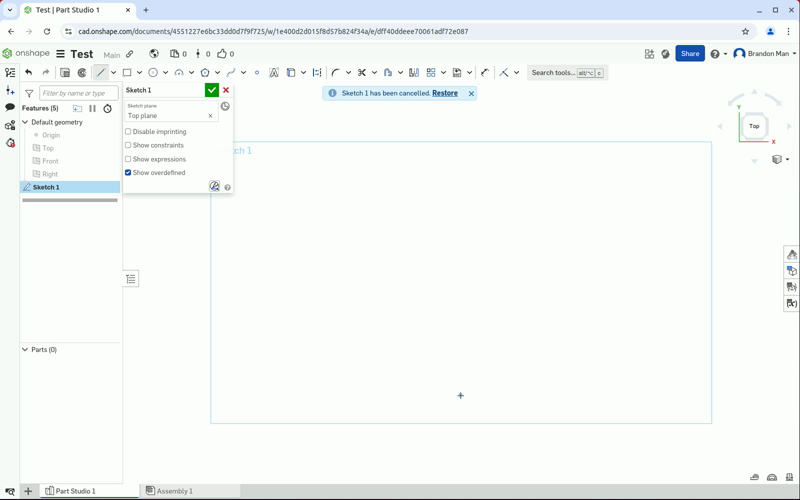
key_down(shift)
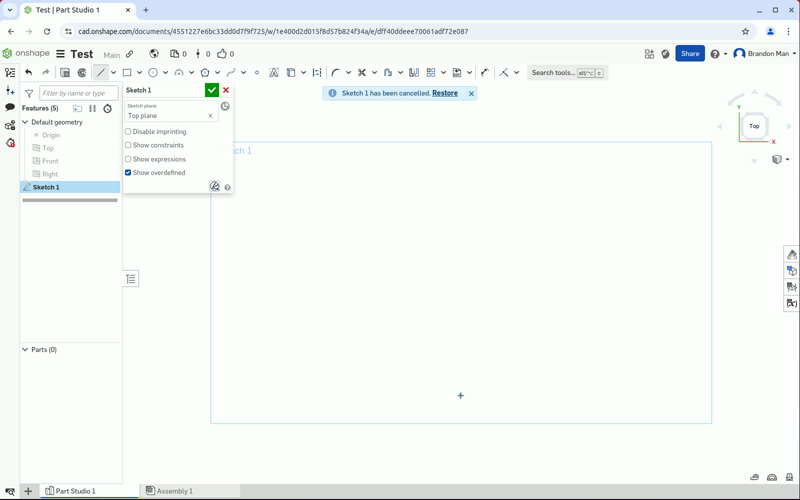
mouse_move(573, 395)
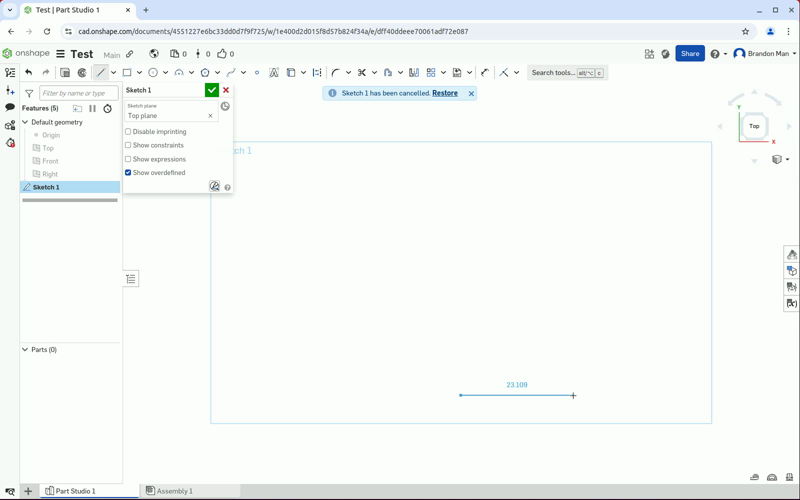
click(573, 395)
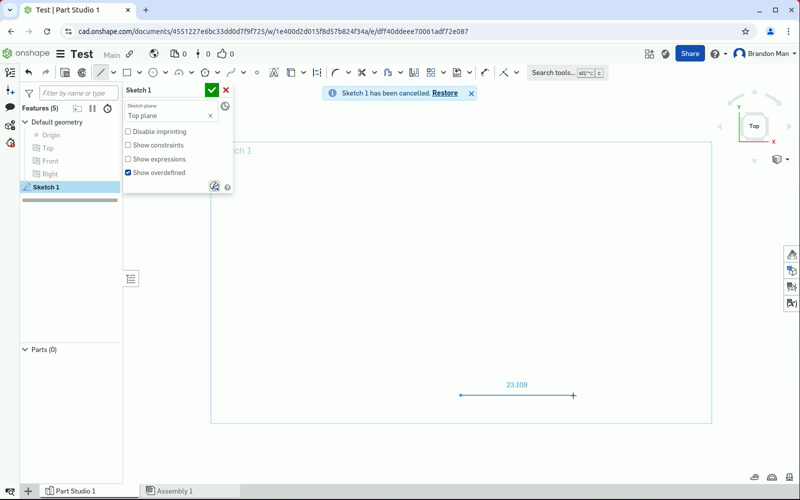
key_up(shift)
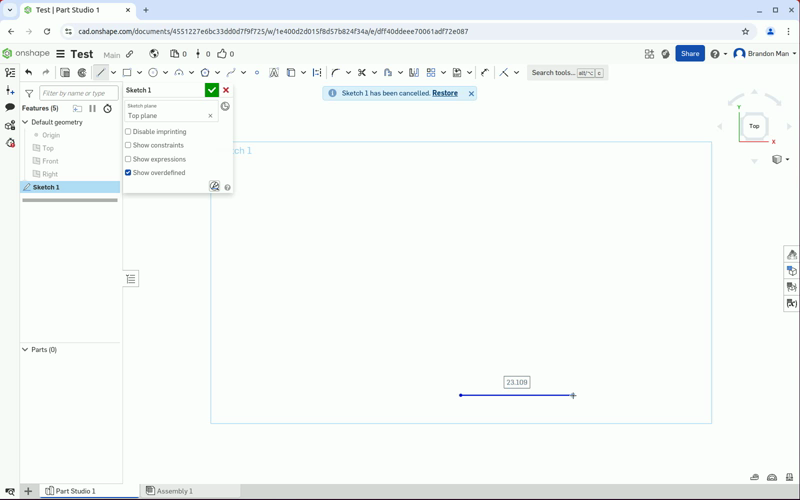
key_down(shift)
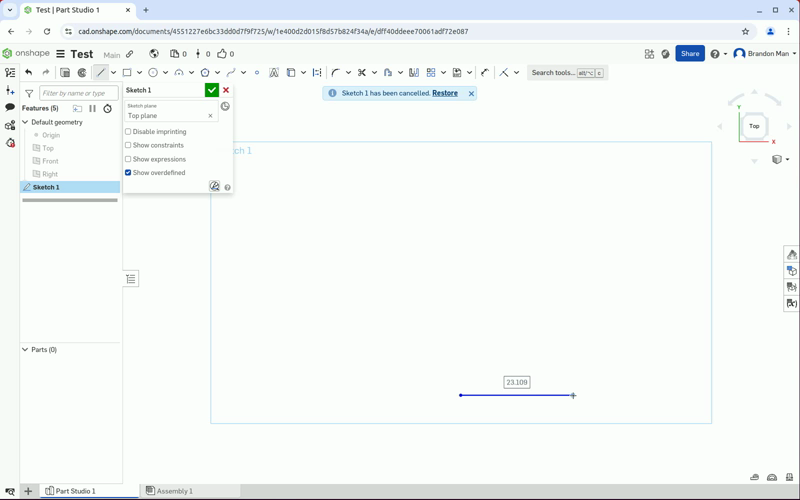
mouse_move(573, 282)
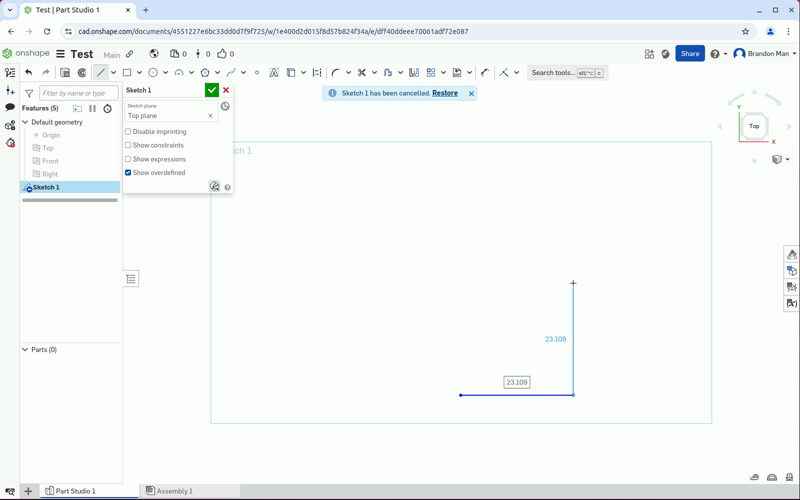
click(573, 282)
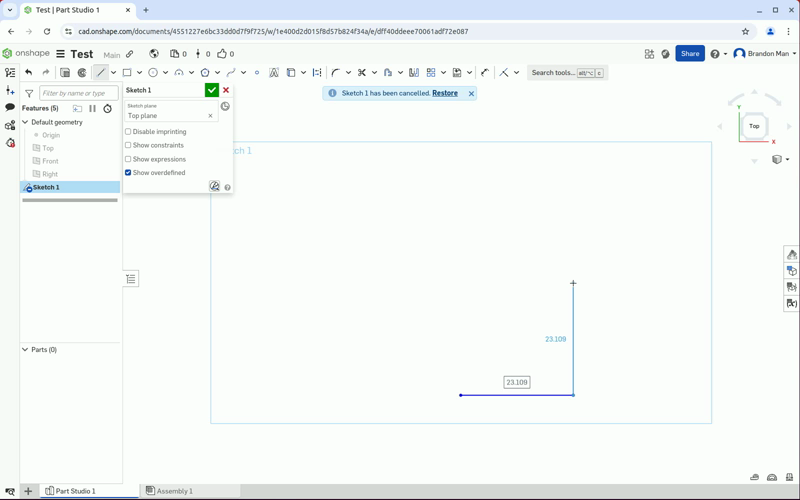
key_up(shift)
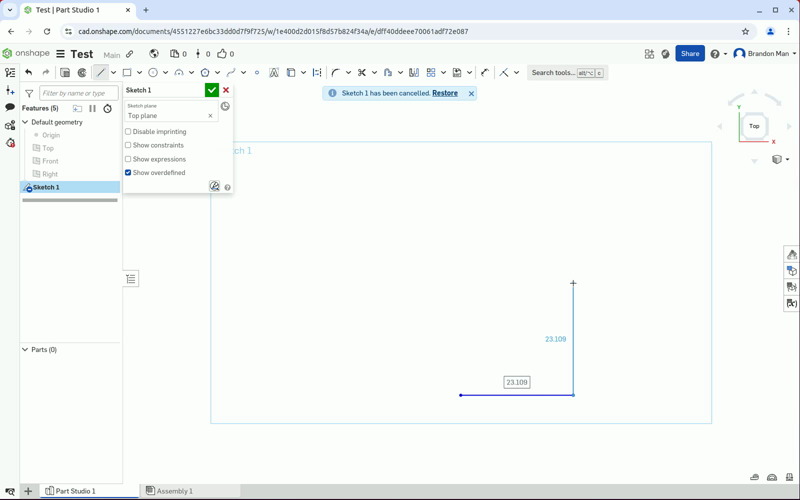
key_down(shift)
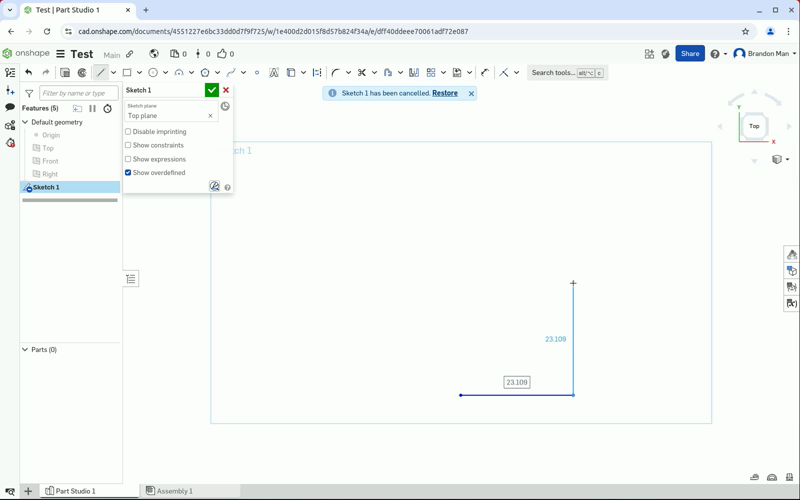
mouse_move(460, 282)
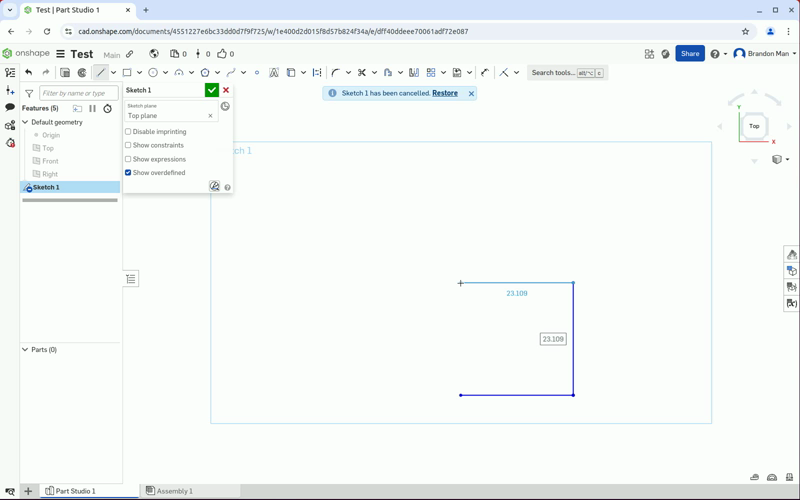
click(460, 282)
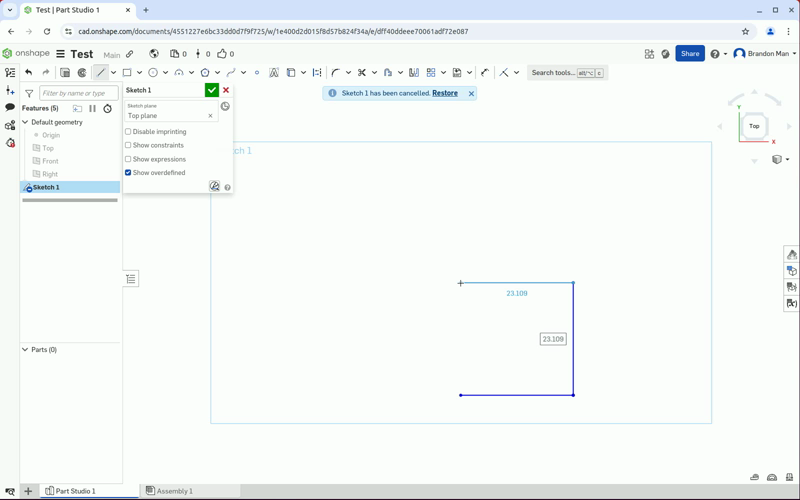
key_up(shift)
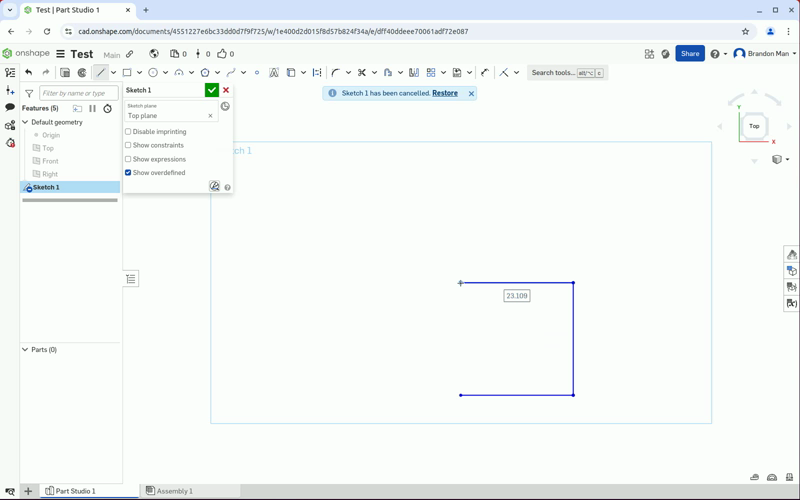
key_down(shift)
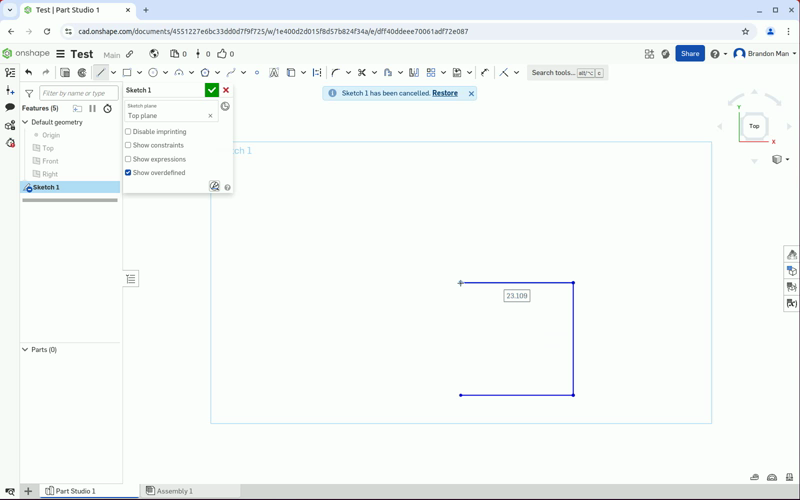
mouse_move(460, 395)
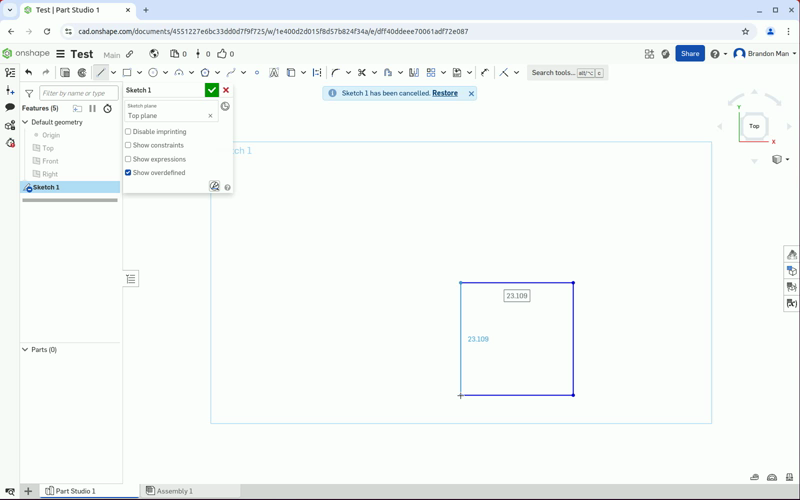
key_up(shift)
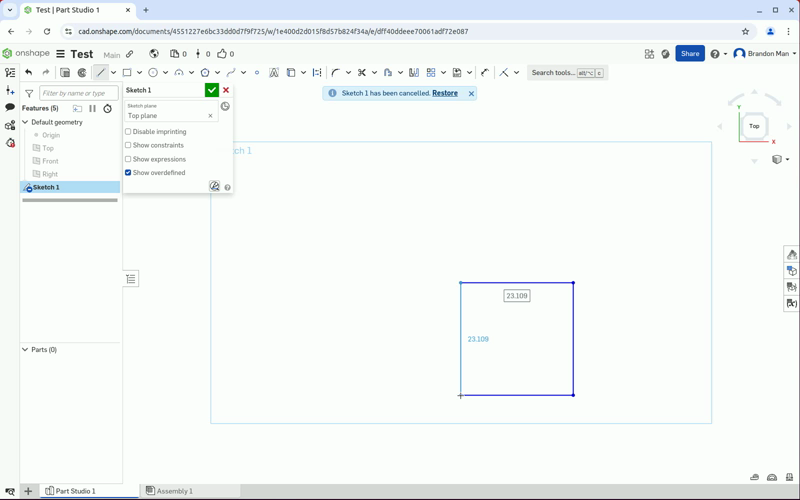
click(460, 395)
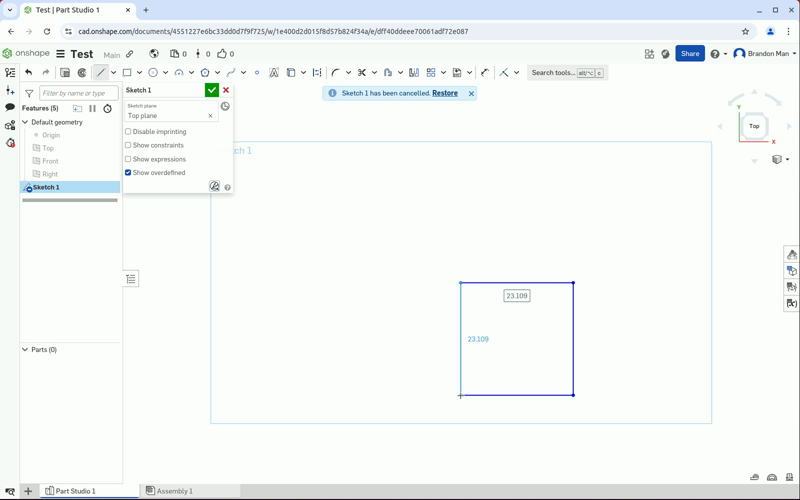
key(esc)
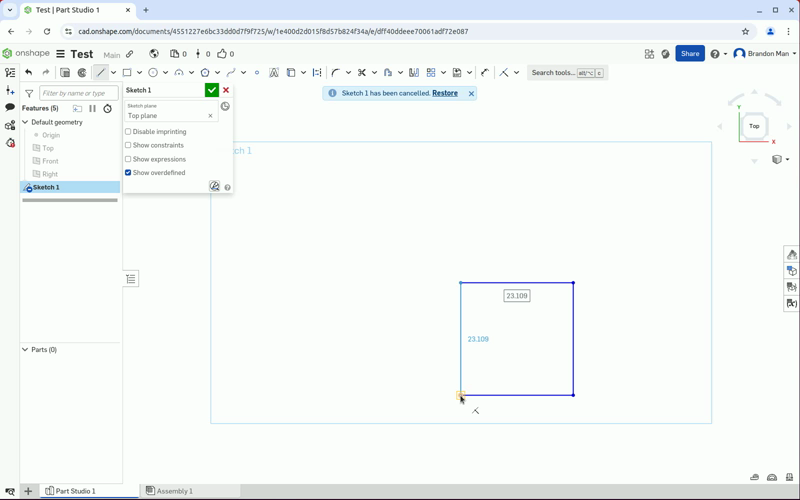
mouse_move(503, 336)
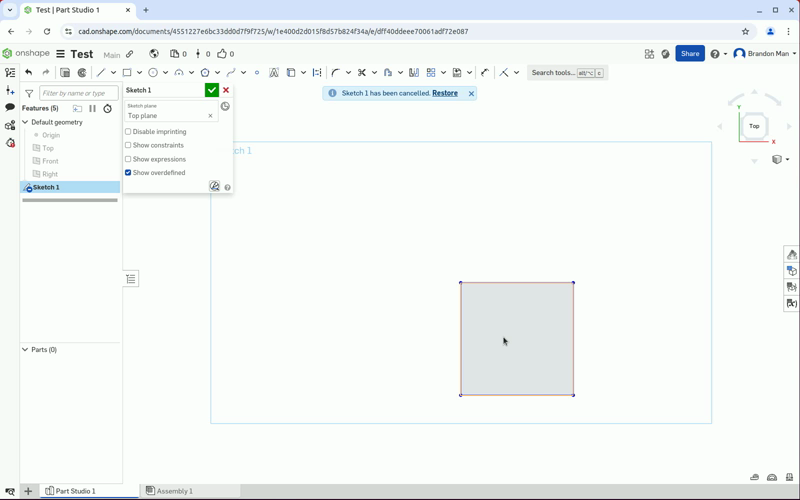
click(503, 336)
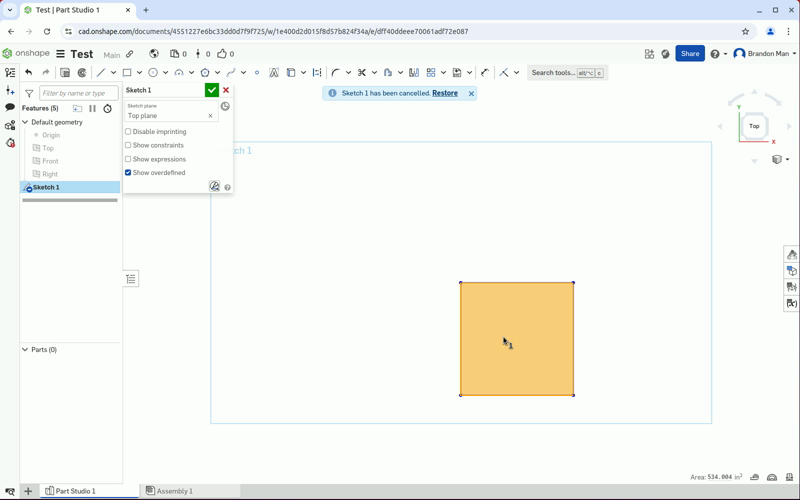
mouse_move(73, 352)
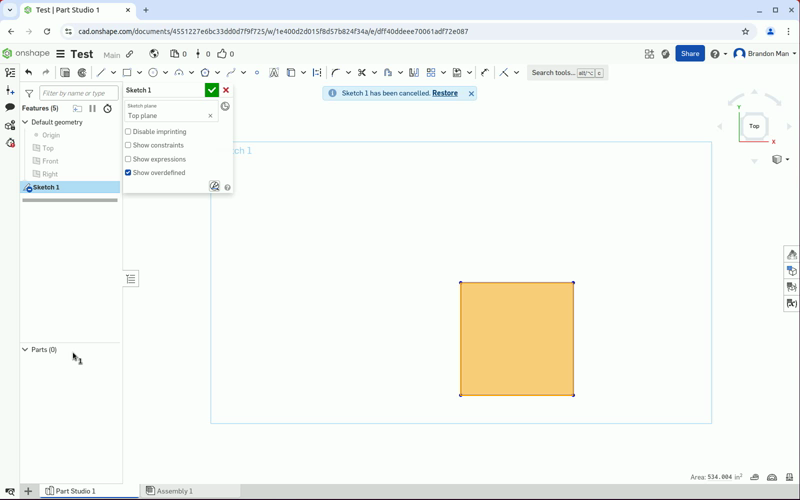
key(shift+y)
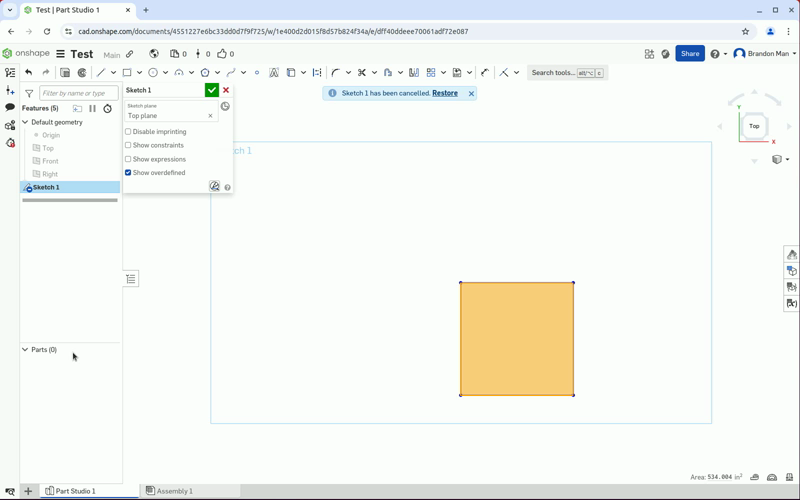
key(shift+e)
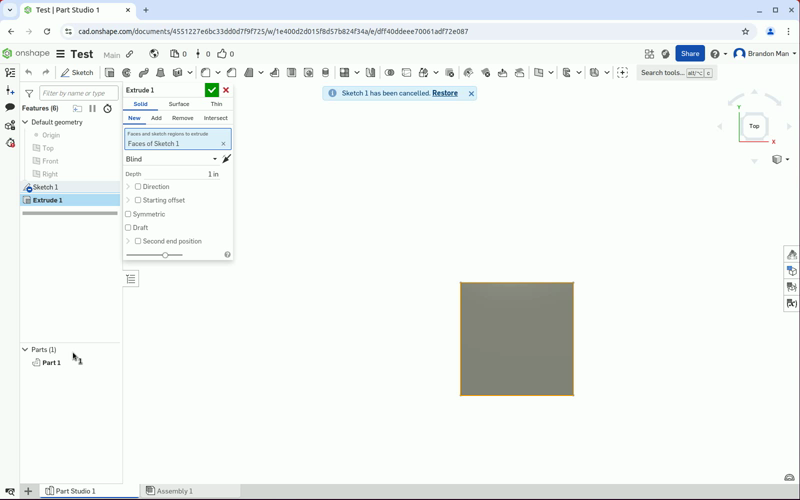
mouse_move(143, 106)
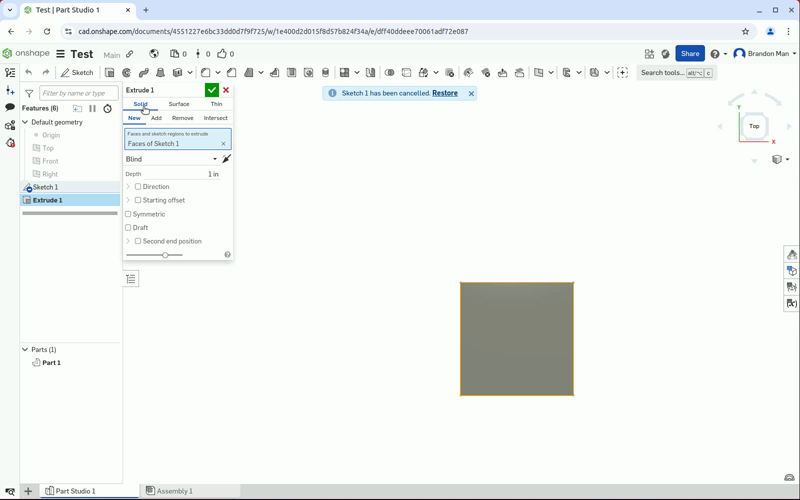
click(143, 106)
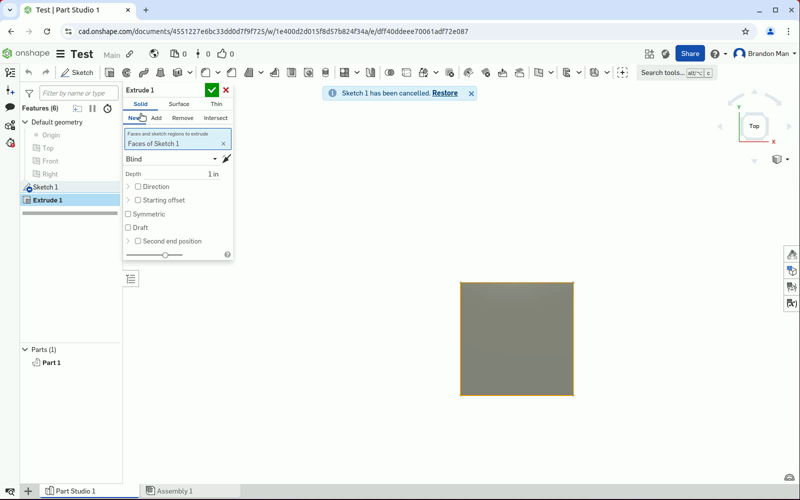
mouse_move(137, 120)
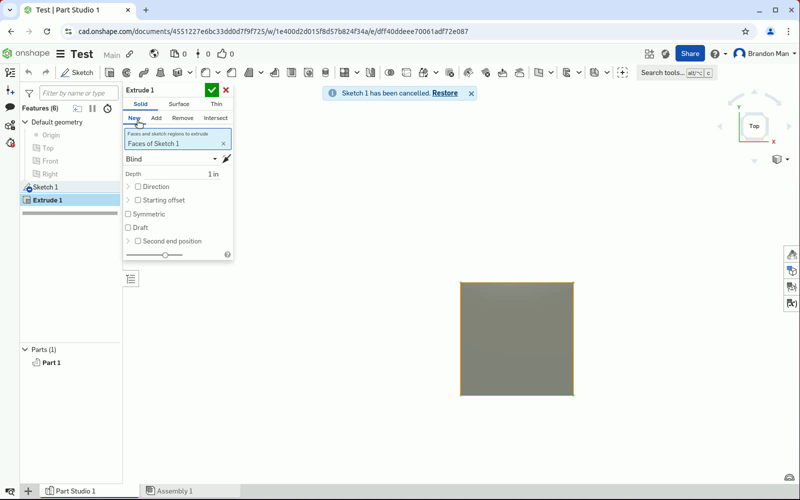
click(137, 120)
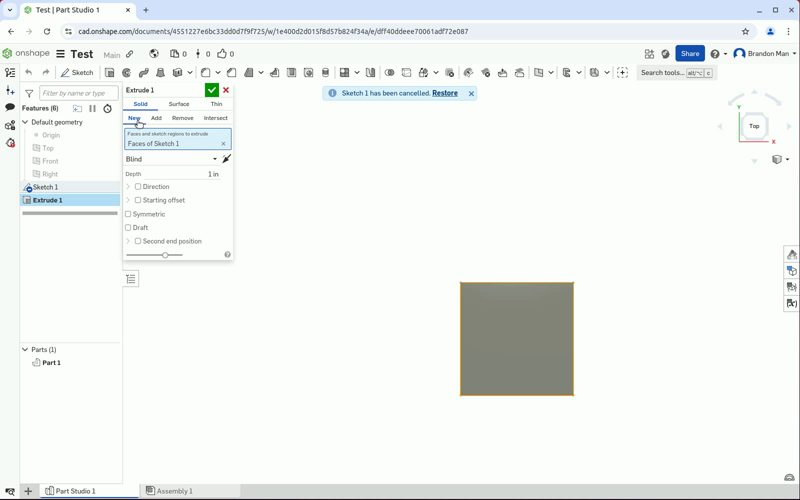
key(tab, 4)
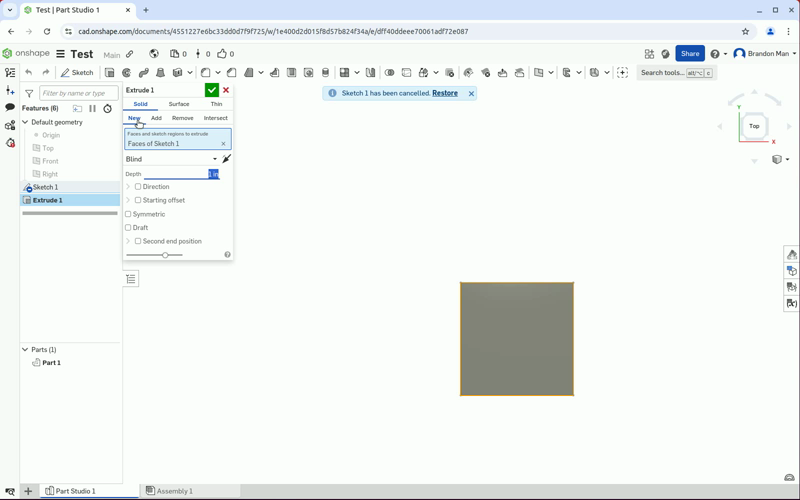
text(2.407)
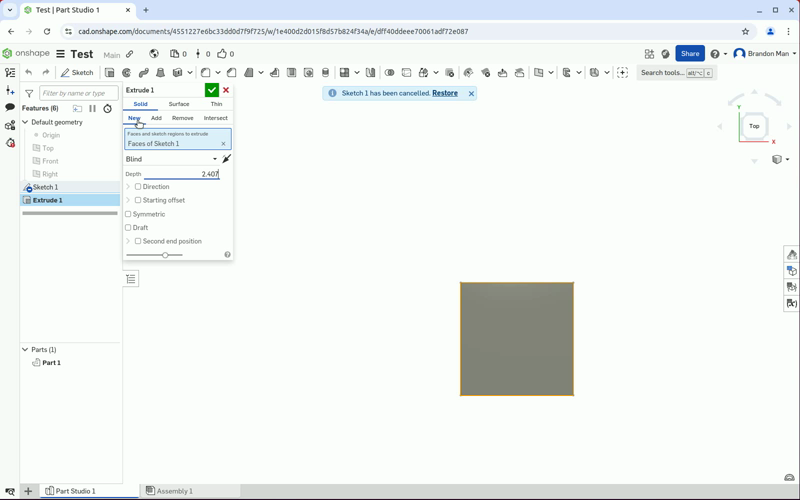
key(enter)
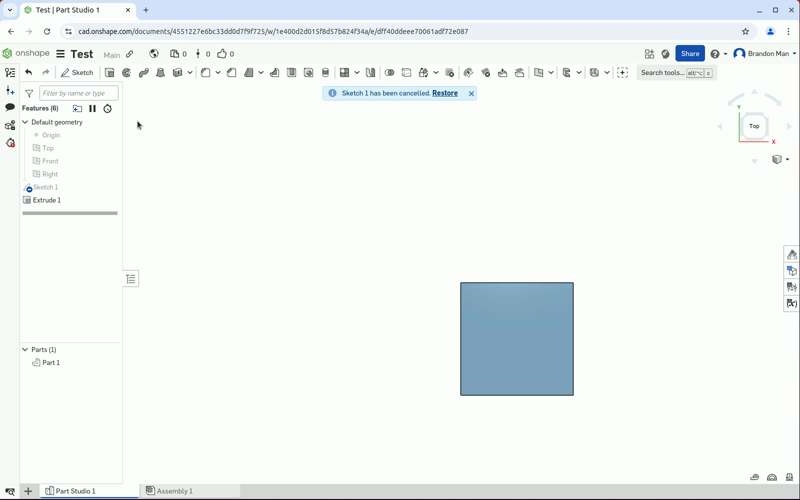
key(shift+h)
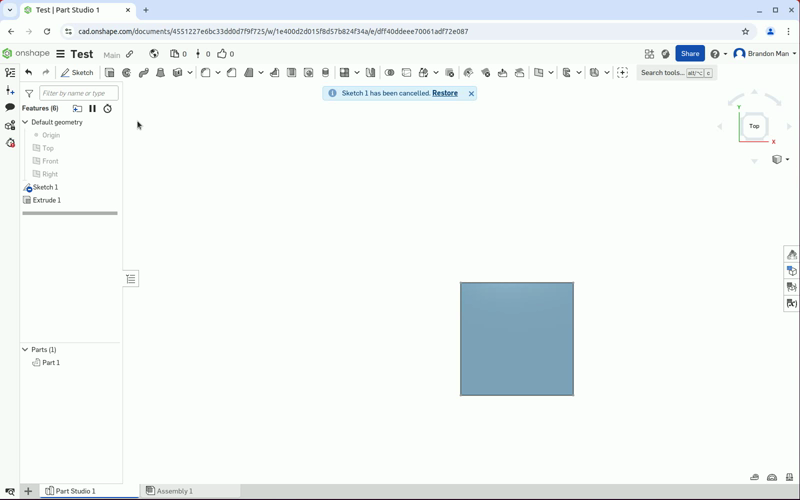
key(shift+h)
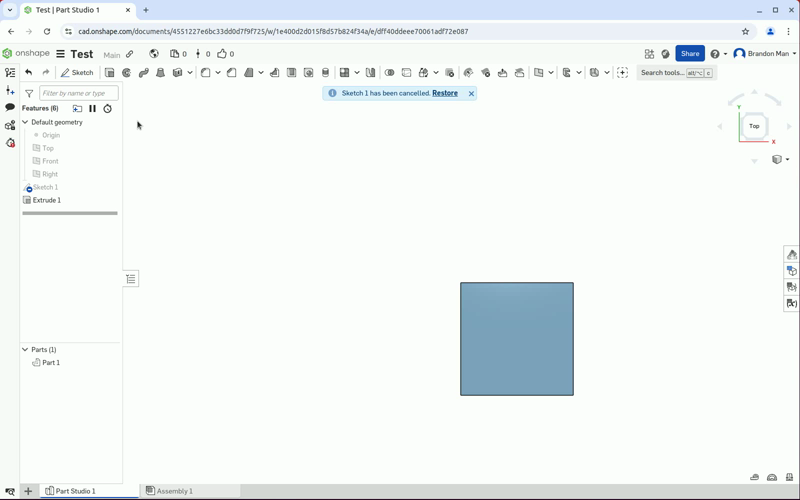
mouse_move(73, 189)
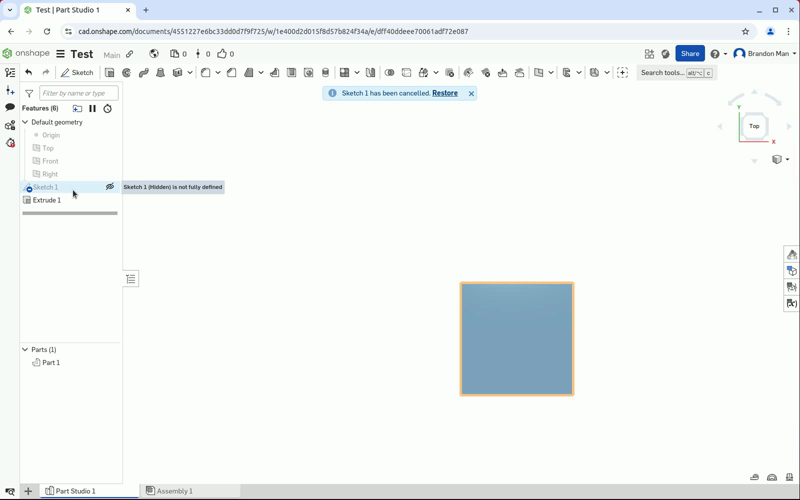
click(73, 189)
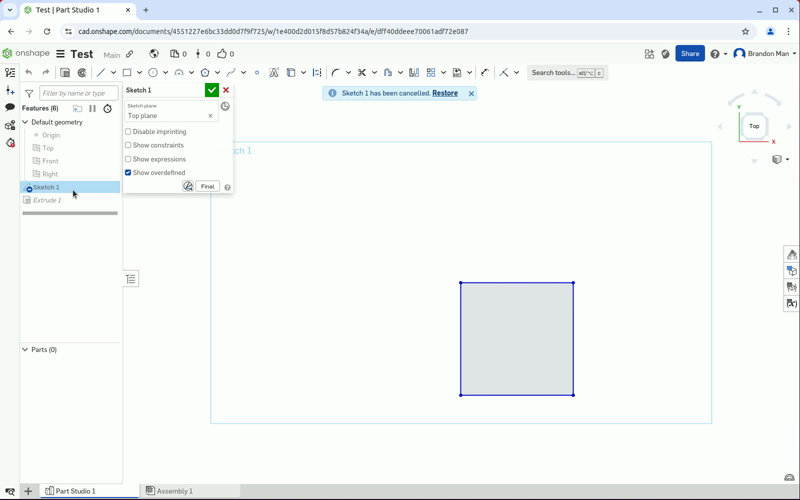
mouse_move(229, 92)
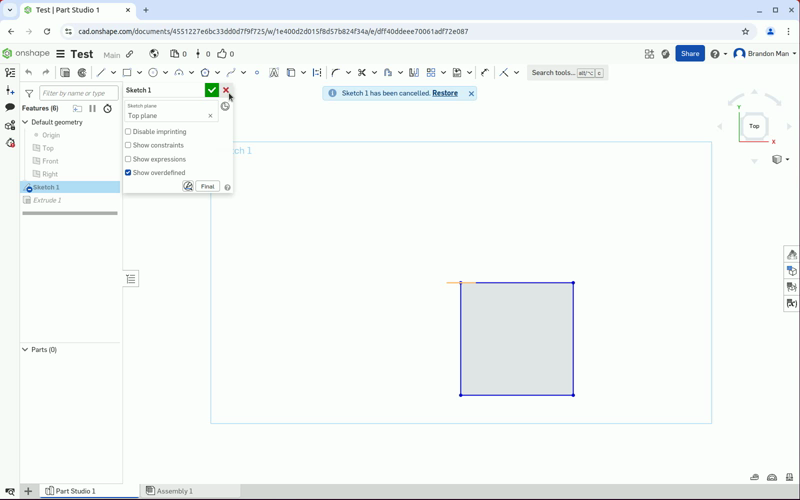
click(229, 92)
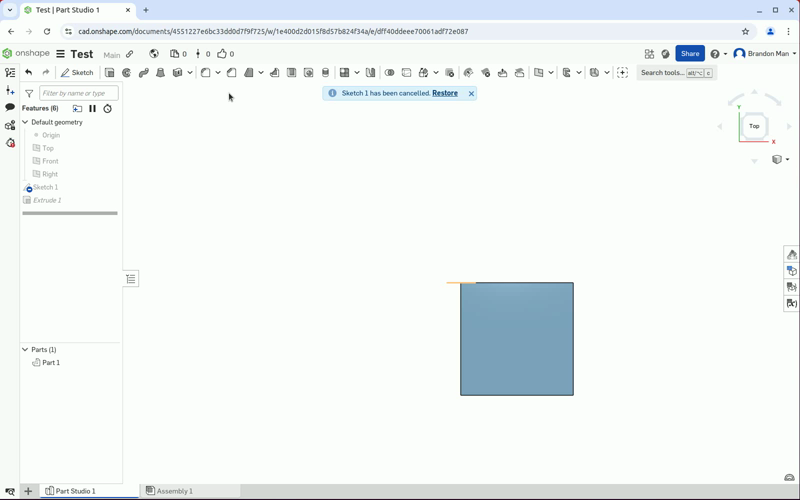
mouse_move(541, 75)
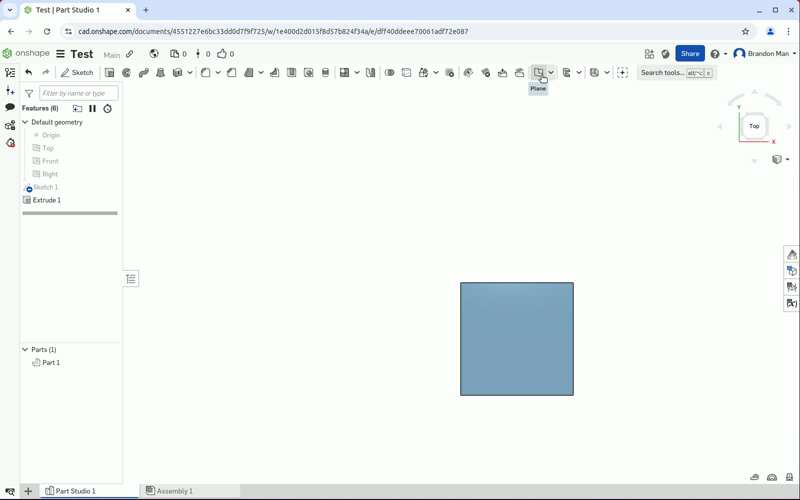
click(541, 75)
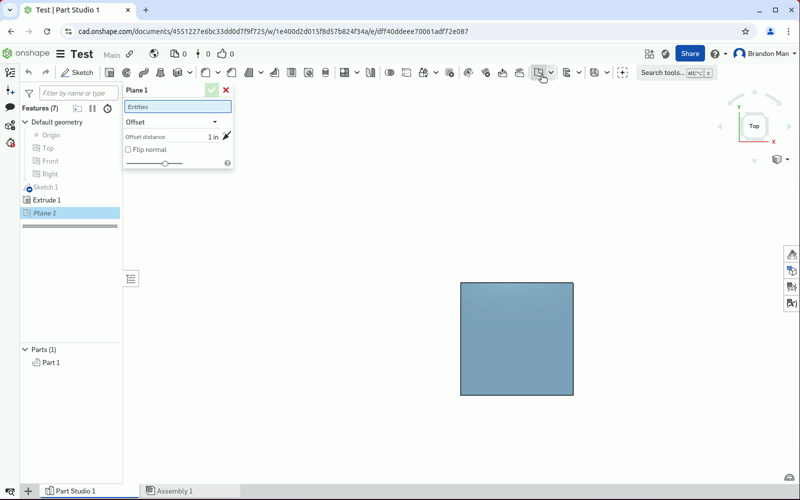
mouse_move(73, 150)
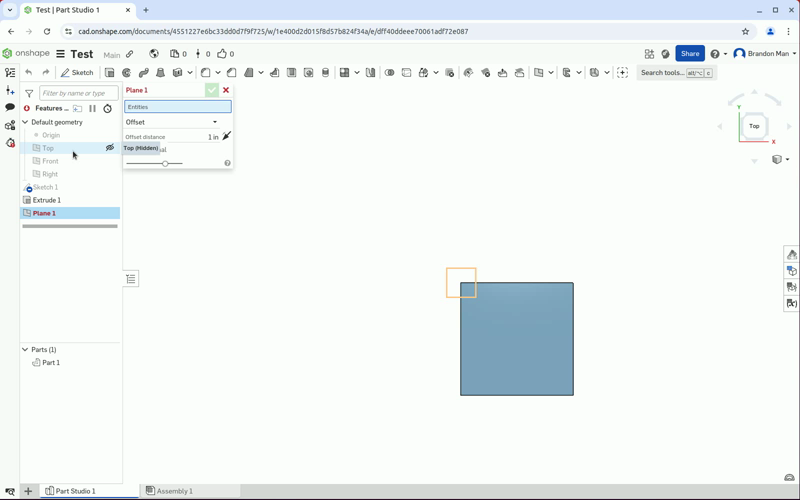
click(73, 150)
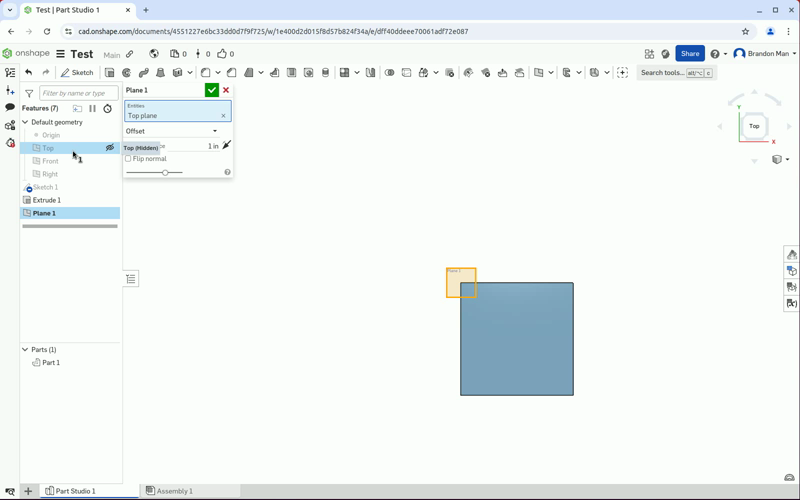
key(tab, 2)
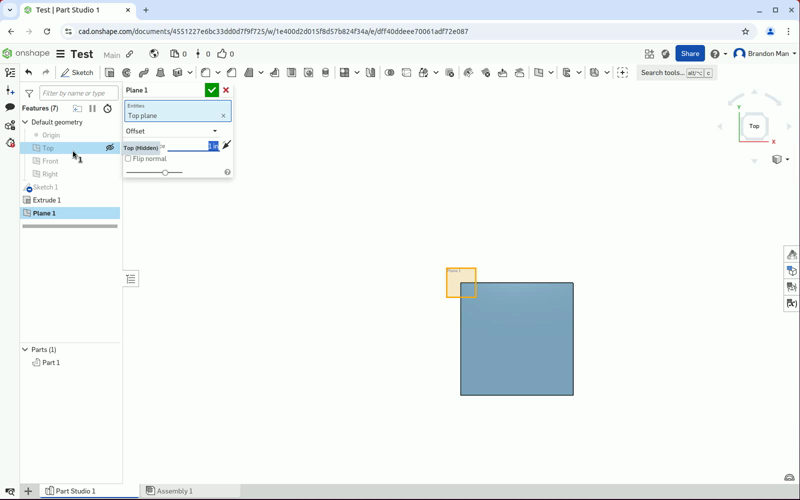
text(2.403)
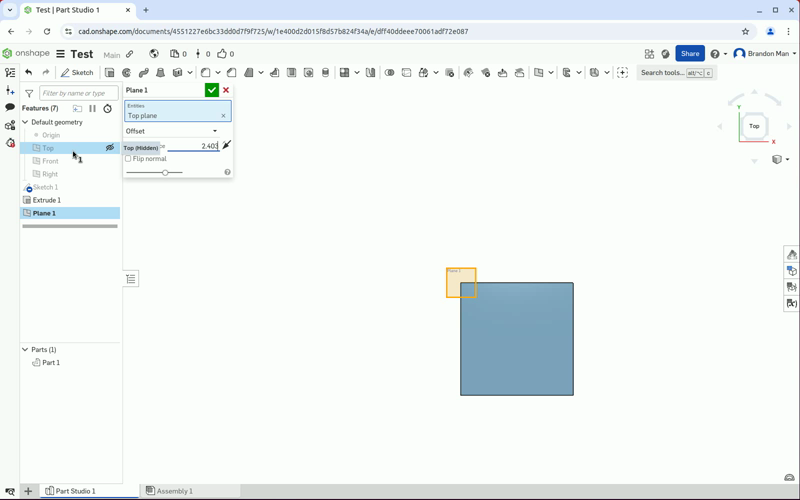
key(enter, 2)
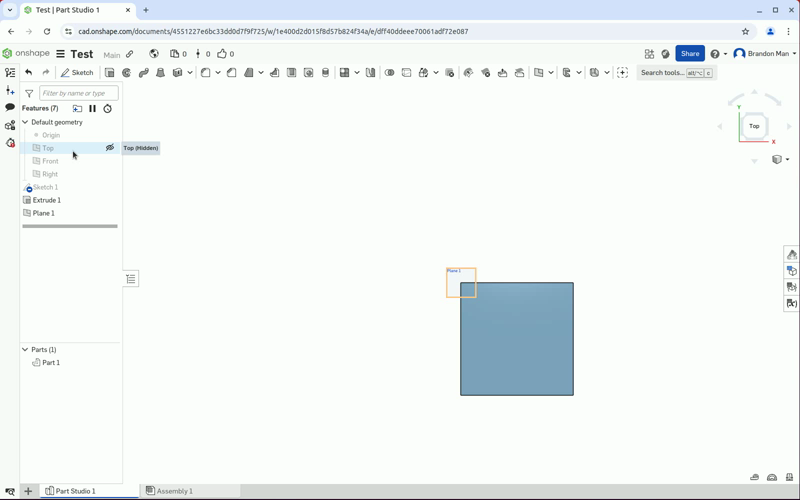
key(shift+s)
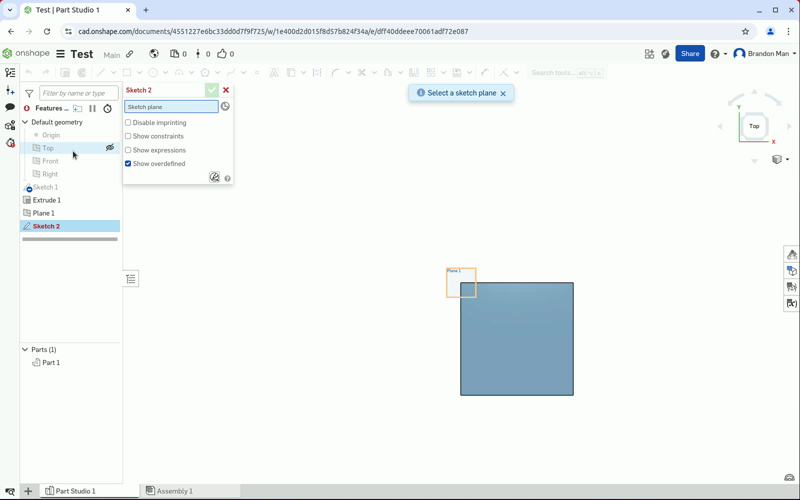
mouse_move(73, 215)
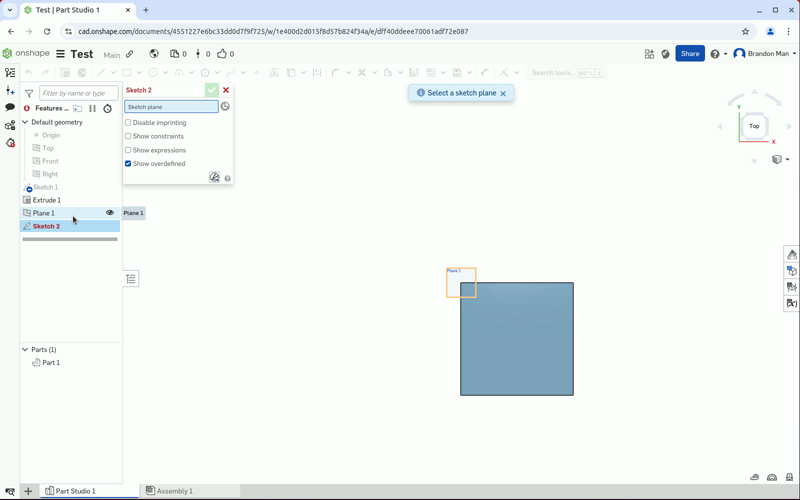
click(73, 215)
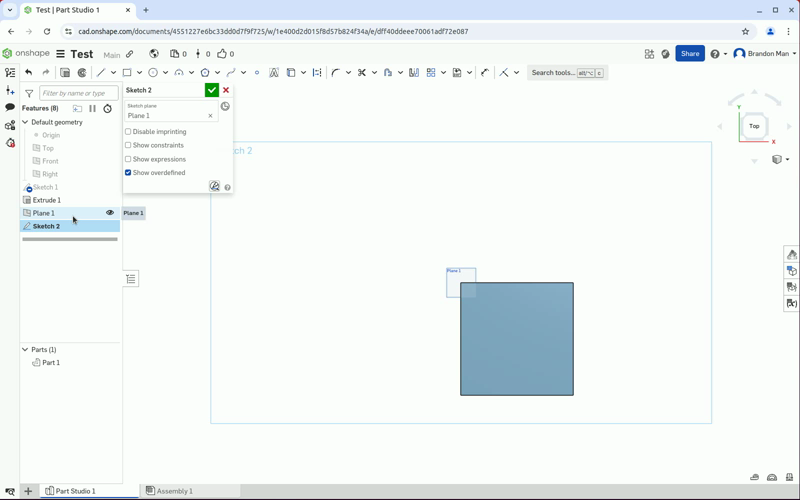
mouse_move(73, 352)
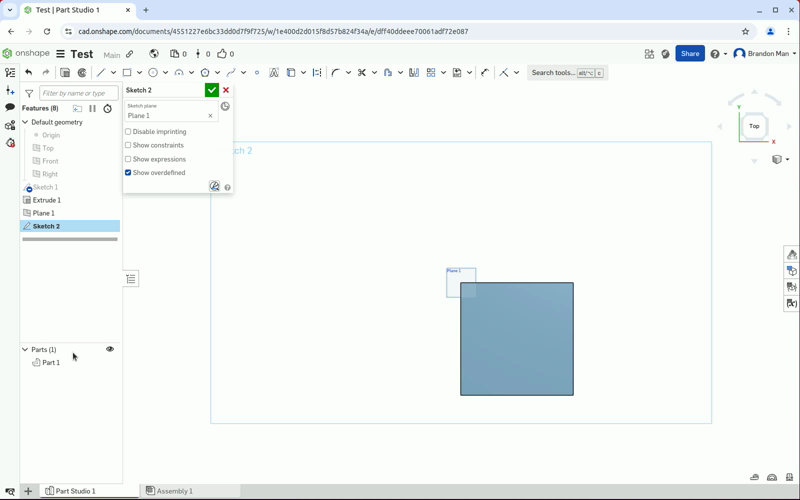
key(y)
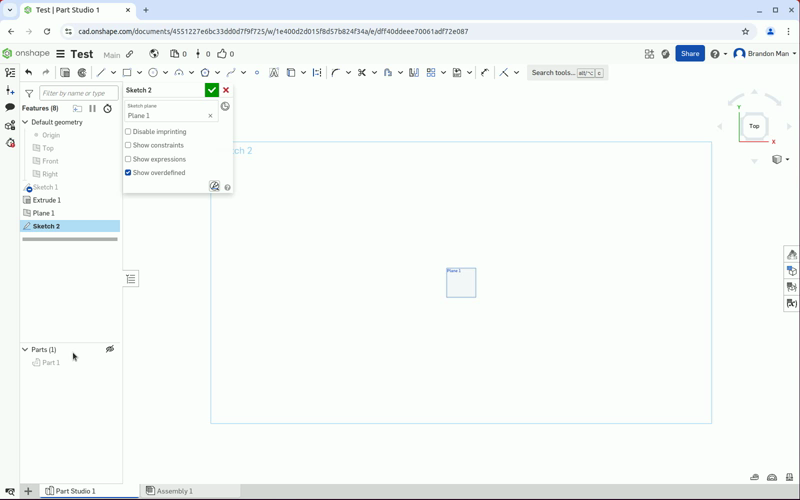
key(c)
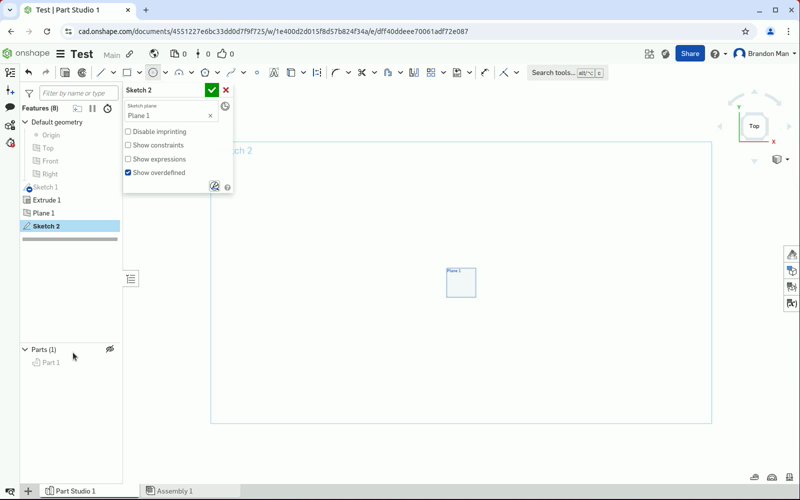
key_down(shift)
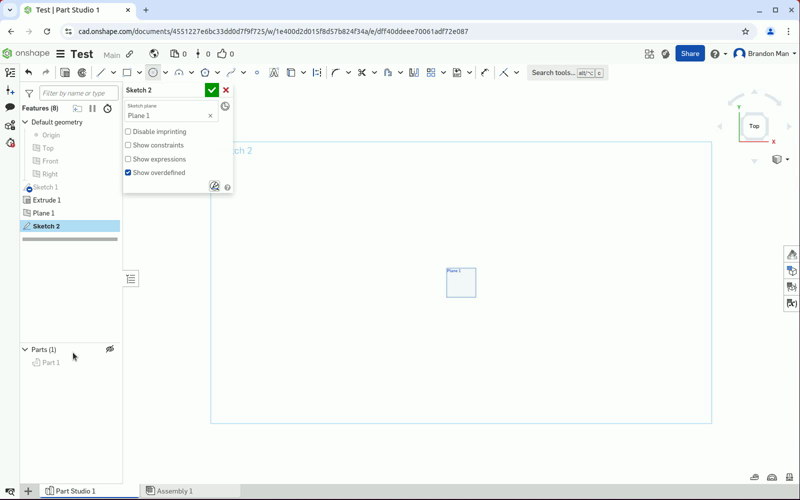
mouse_move(517, 339)
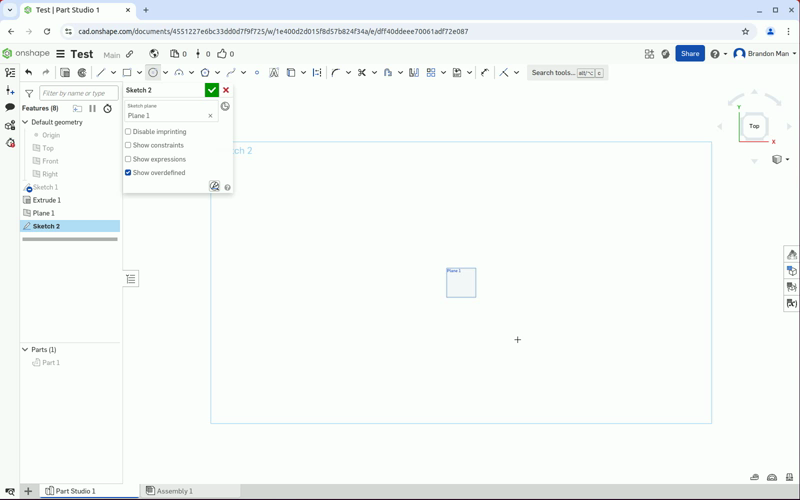
click(517, 339)
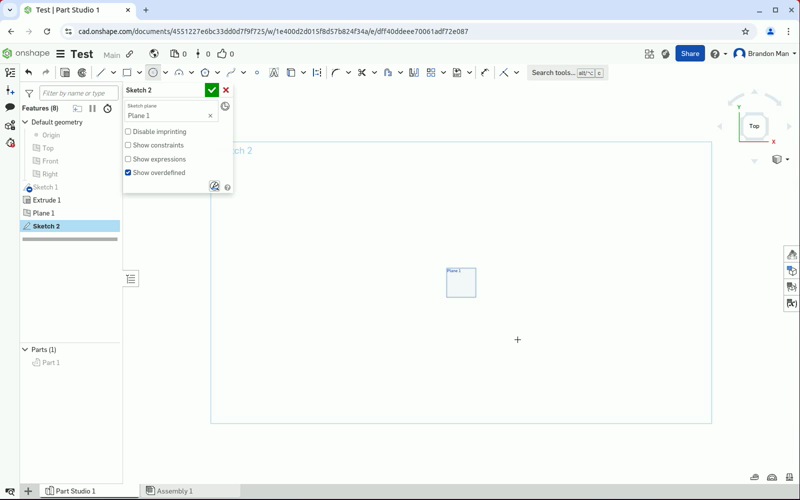
key_up(shift)
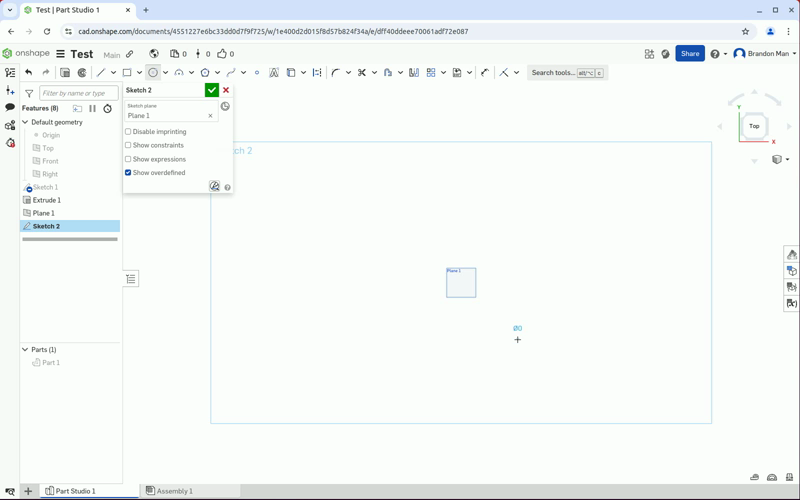
mouse_move(532, 339)
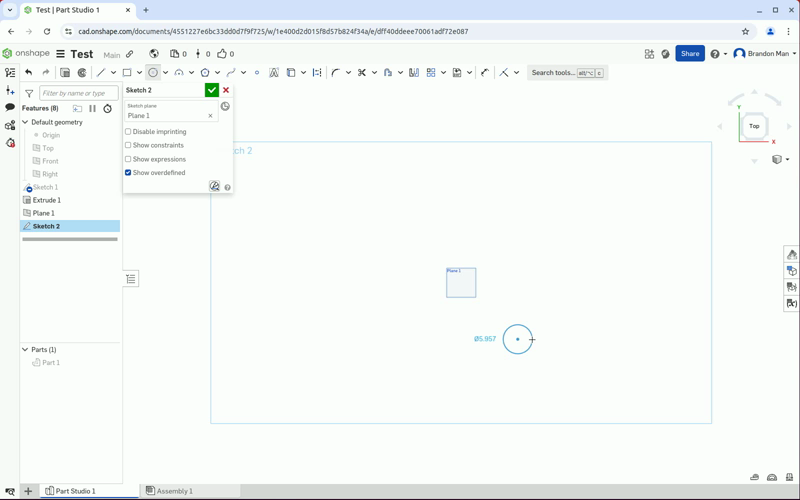
click(532, 339)
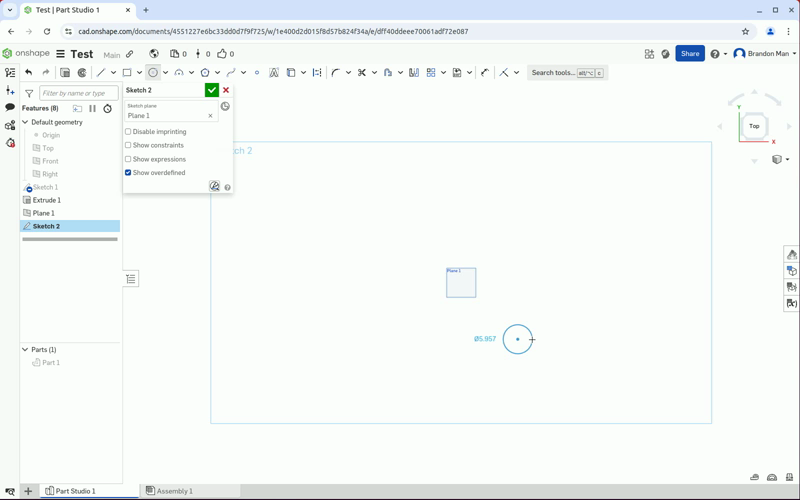
key(esc)
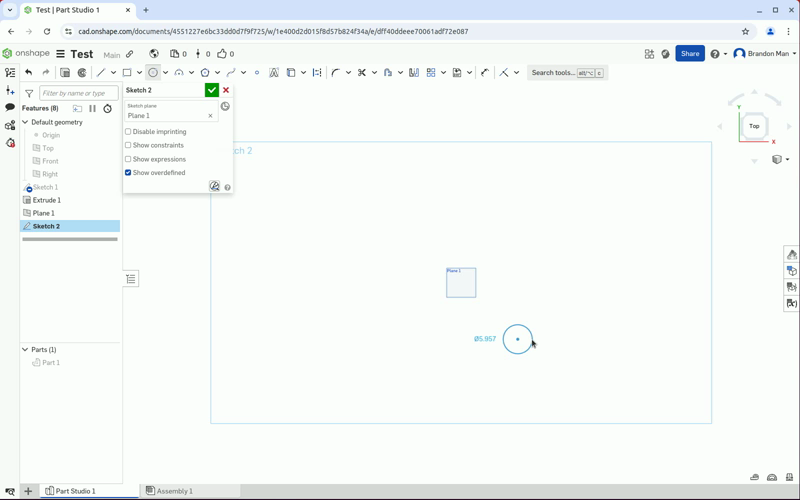
mouse_move(522, 332)
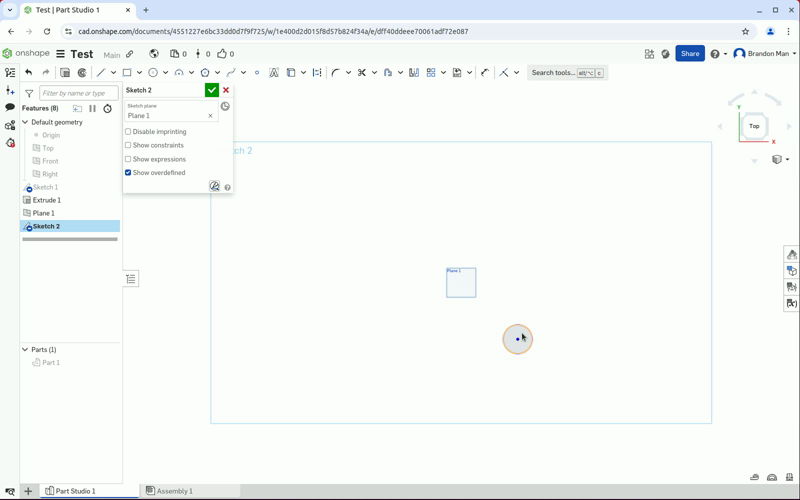
scroll(6)
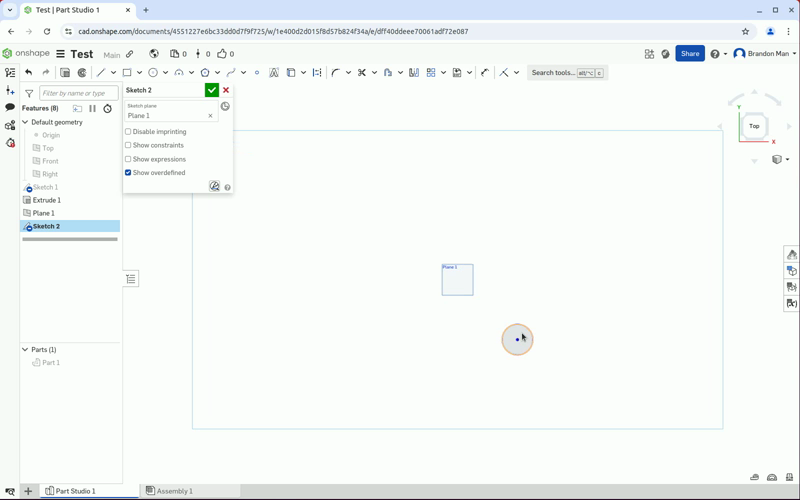
scroll(6)
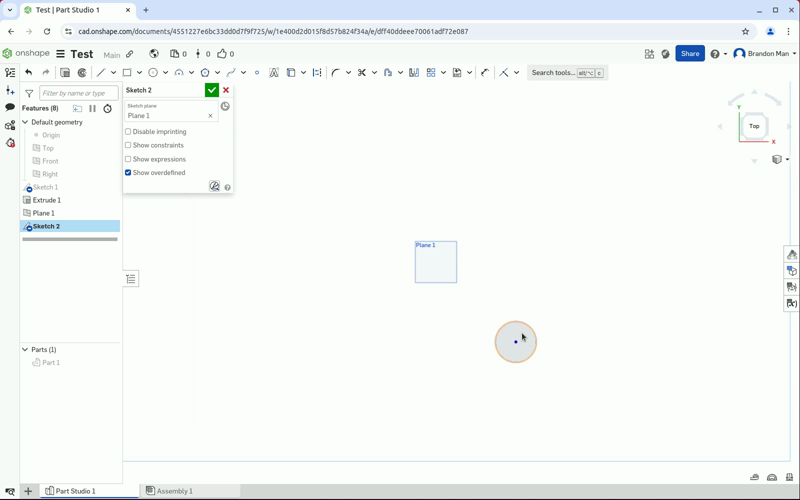
scroll(6)
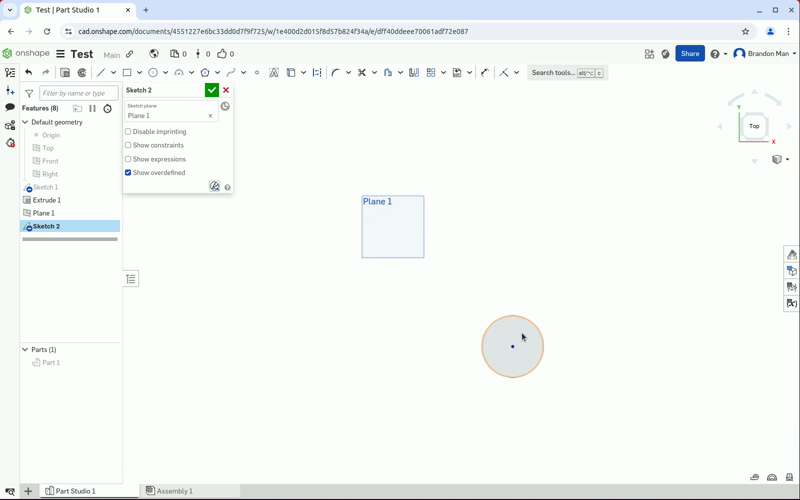
scroll(6)
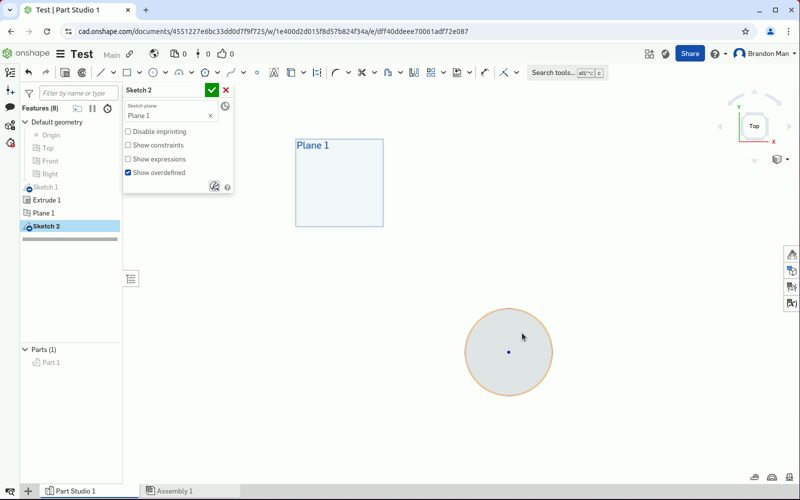
scroll(6)
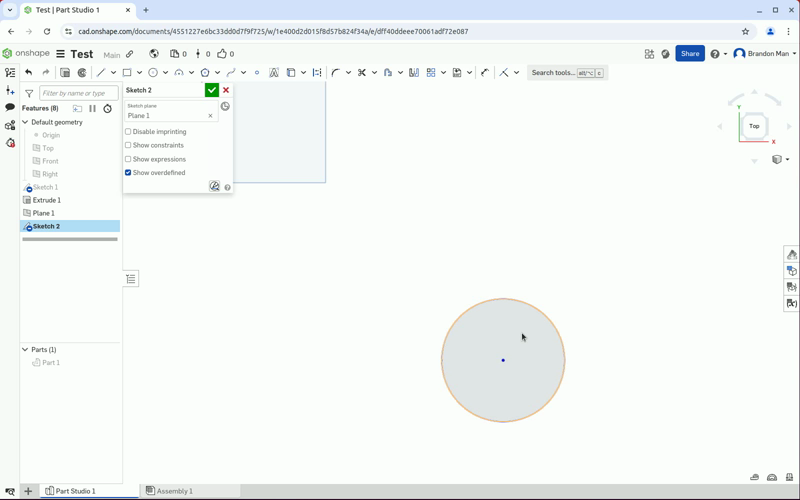
scroll(6)
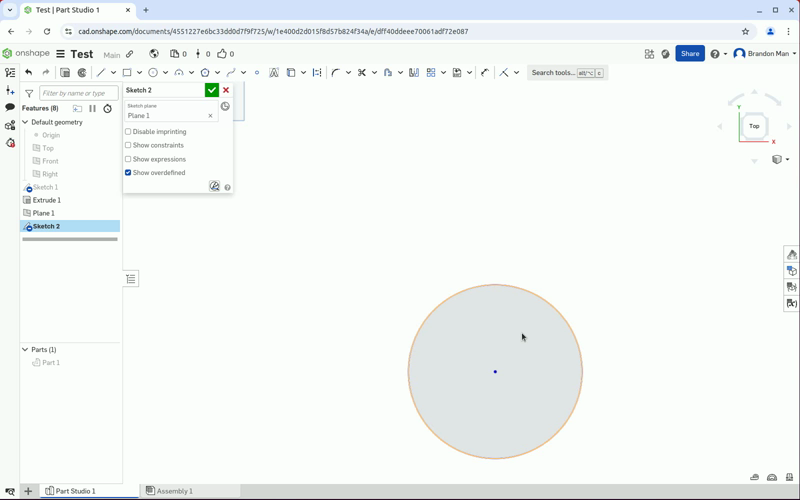
scroll(6)
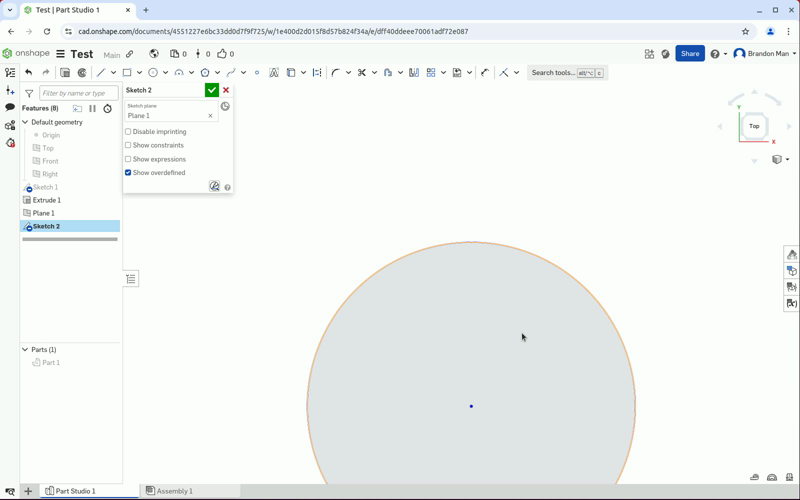
click(522, 332)
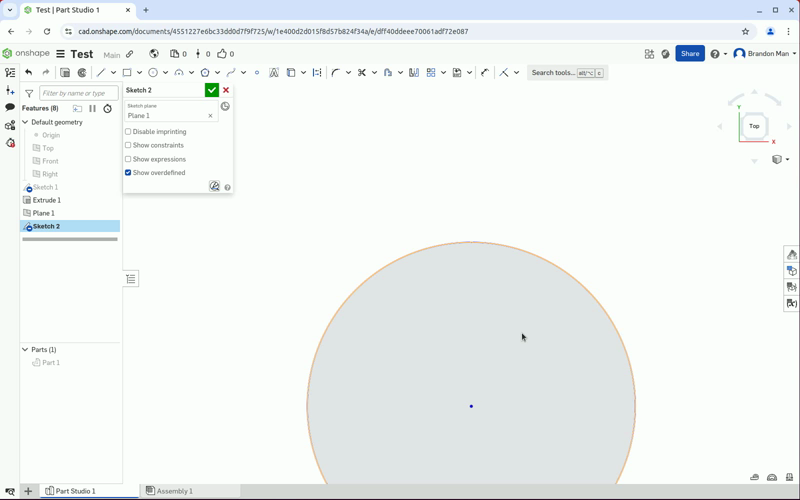
scroll(-6)
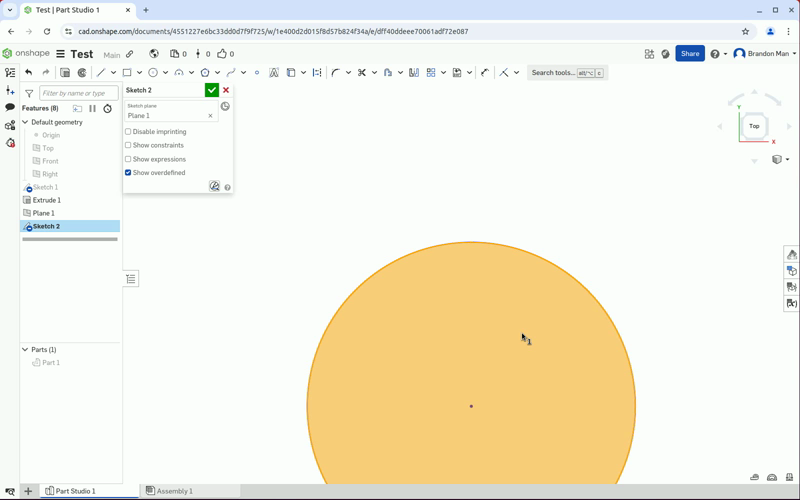
scroll(-6)
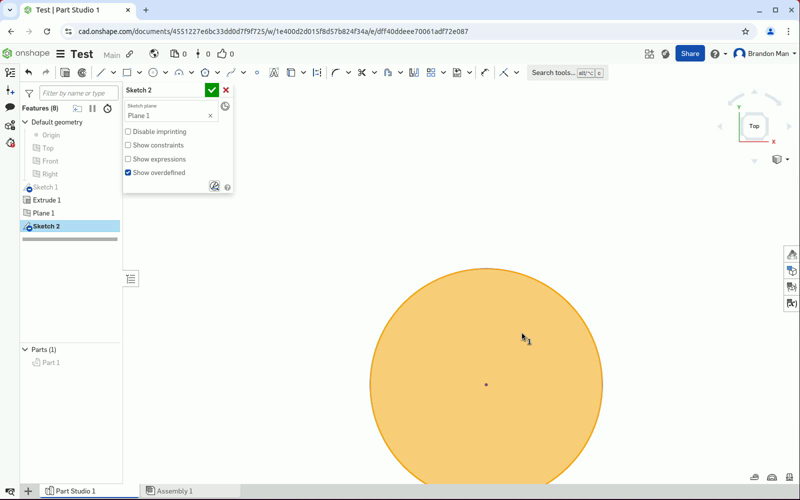
scroll(-6)
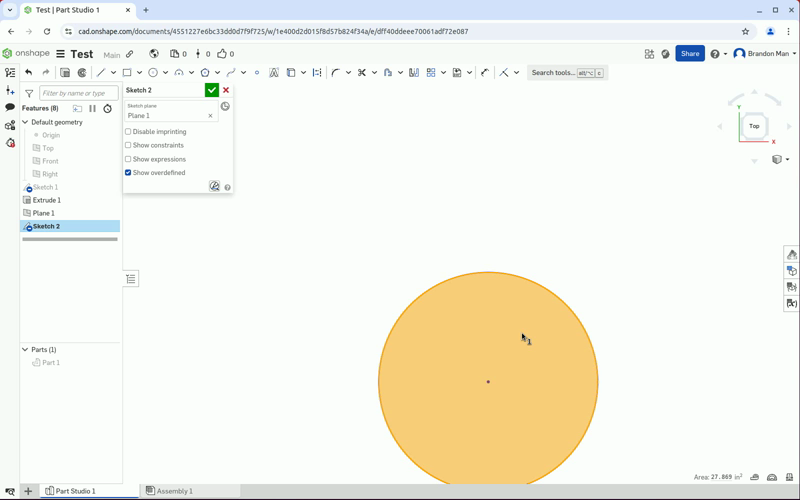
scroll(-6)
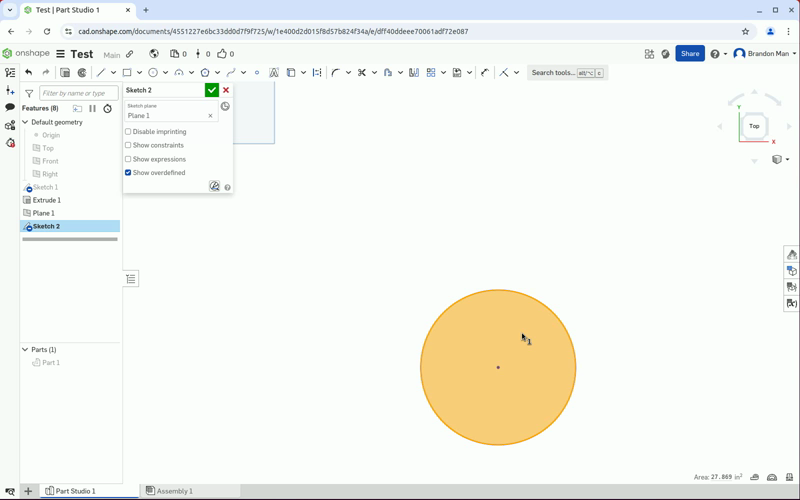
scroll(-6)
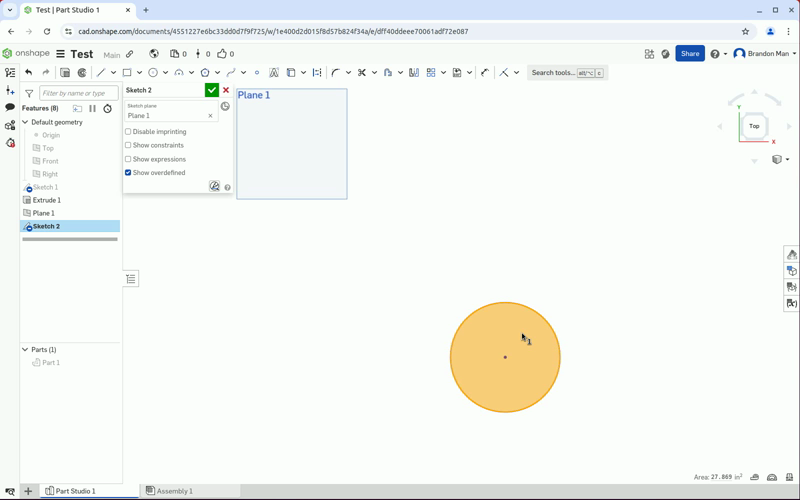
scroll(-6)
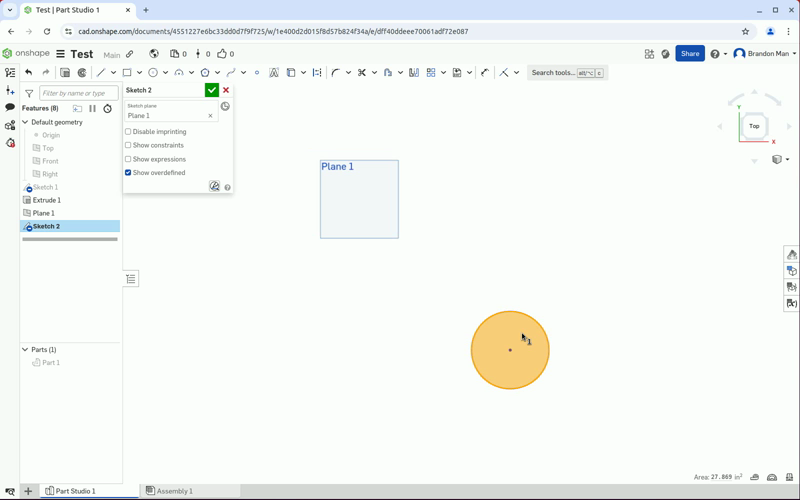
scroll(-6)
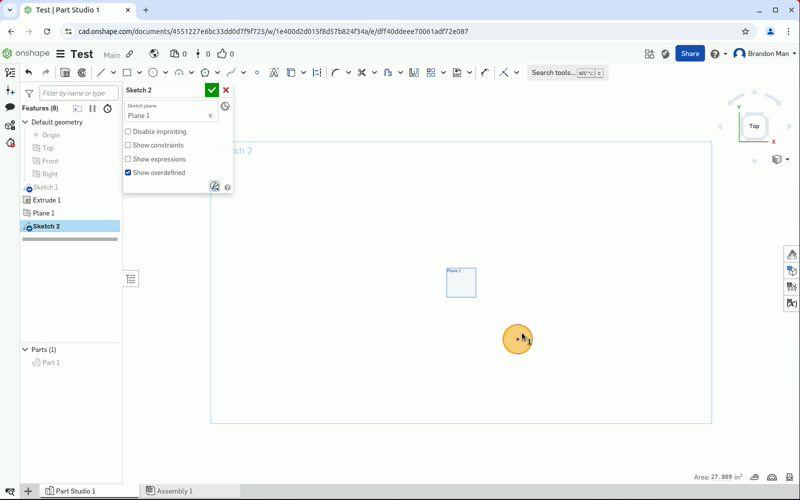
mouse_move(73, 352)
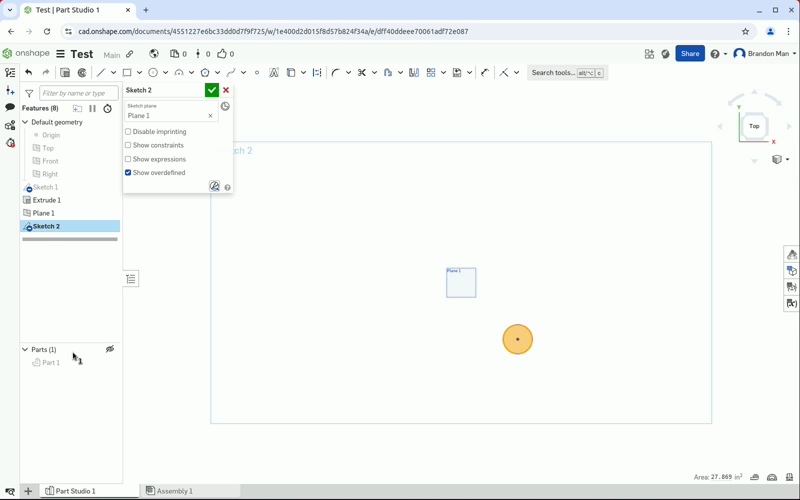
key(shift+y)
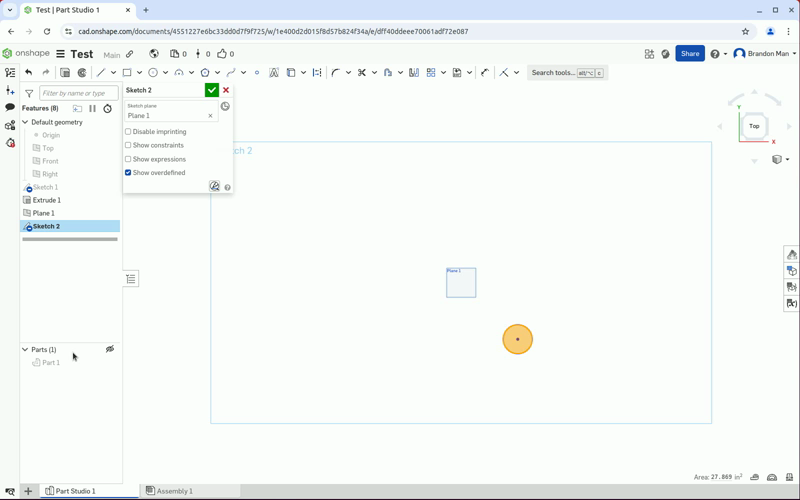
key(shift+e)
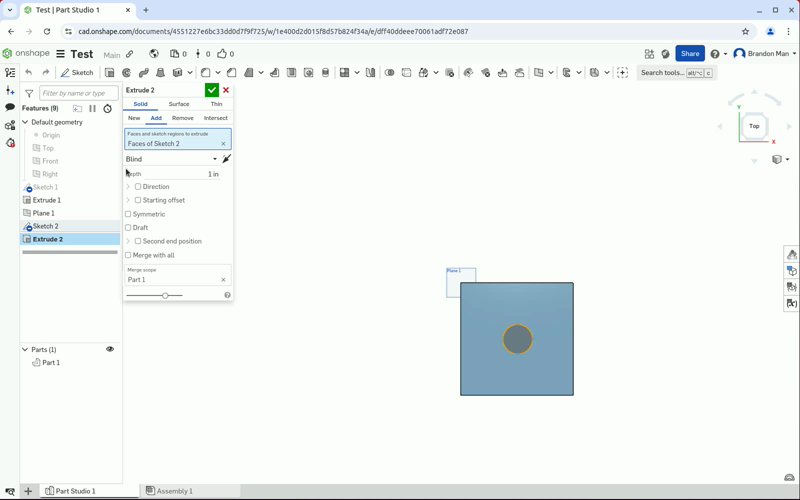
mouse_move(143, 106)
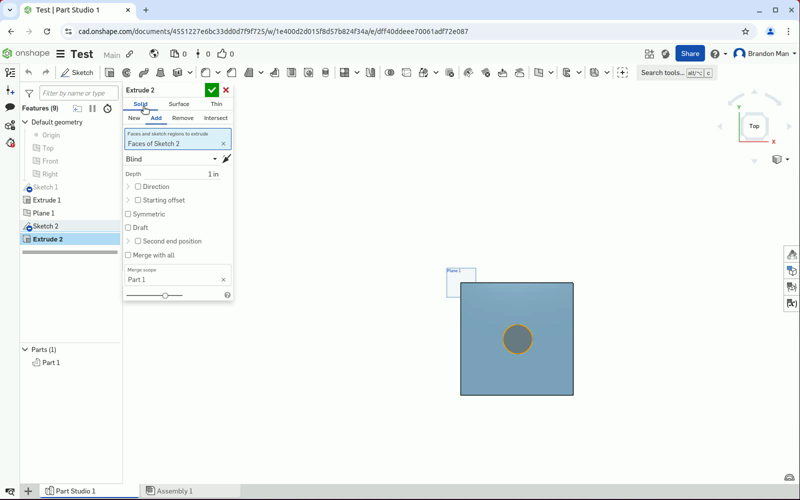
click(143, 106)
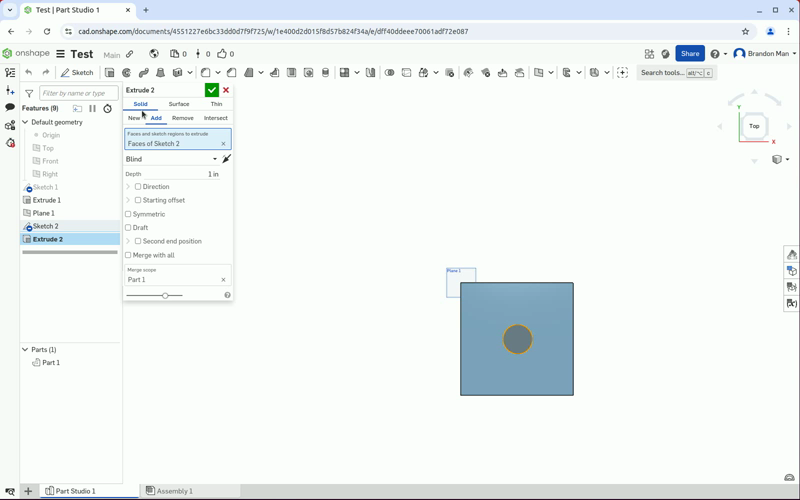
mouse_move(137, 120)
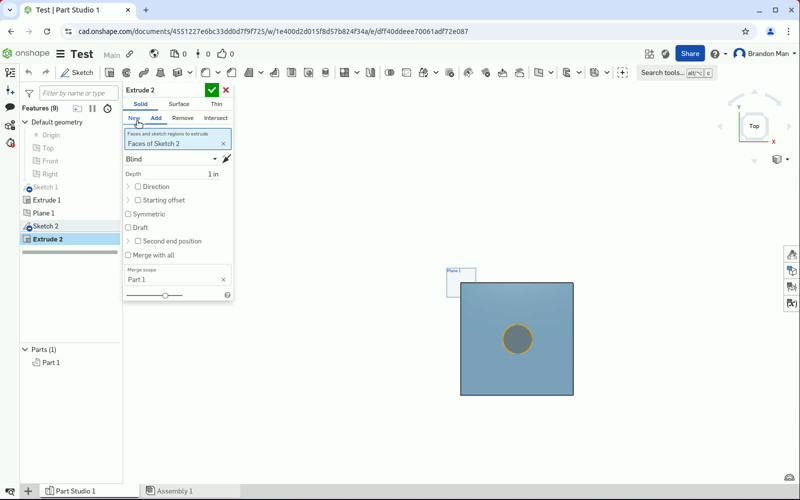
click(137, 120)
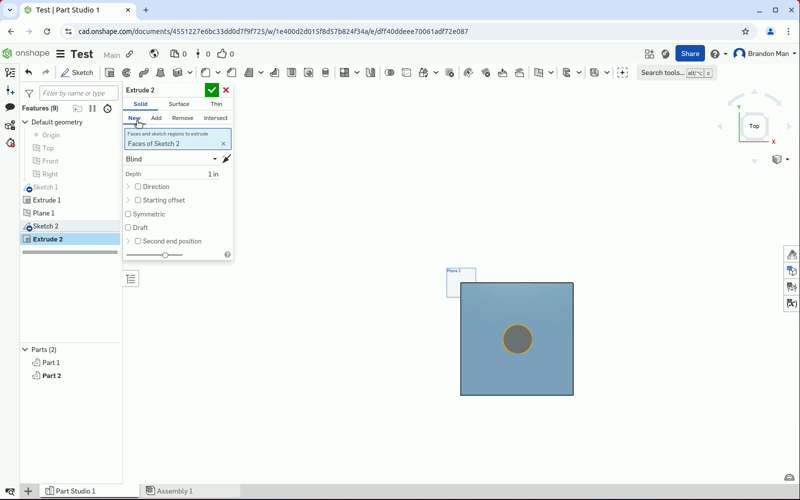
key(tab, 4)
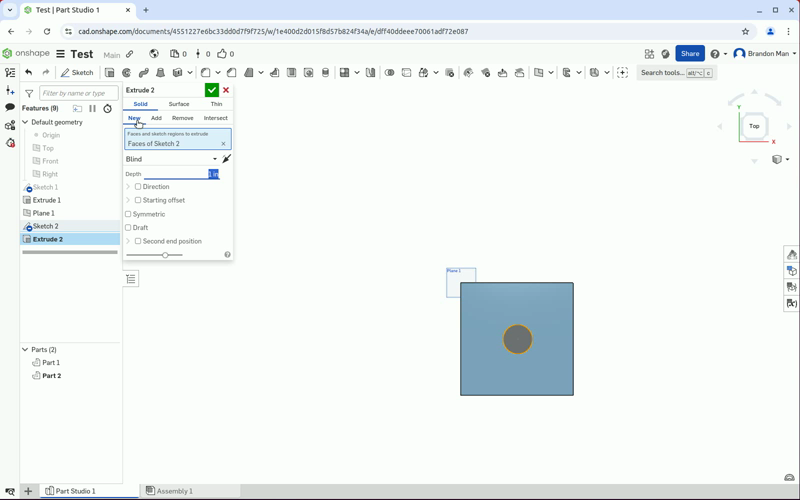
text(11.554)
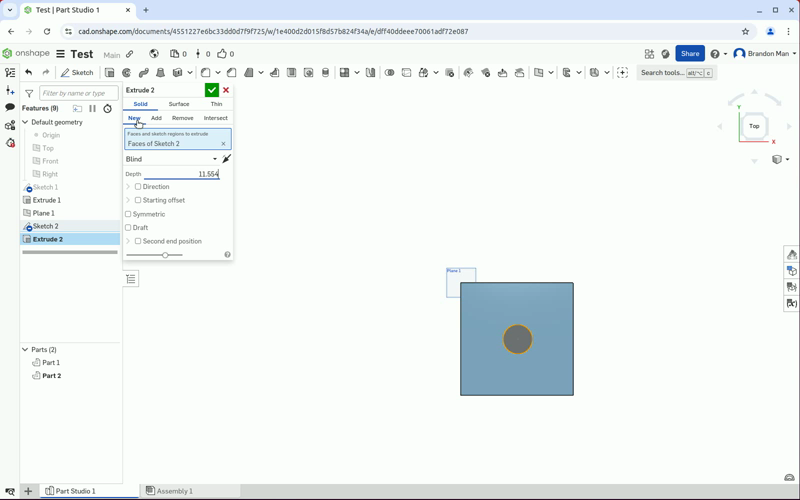
key(enter)
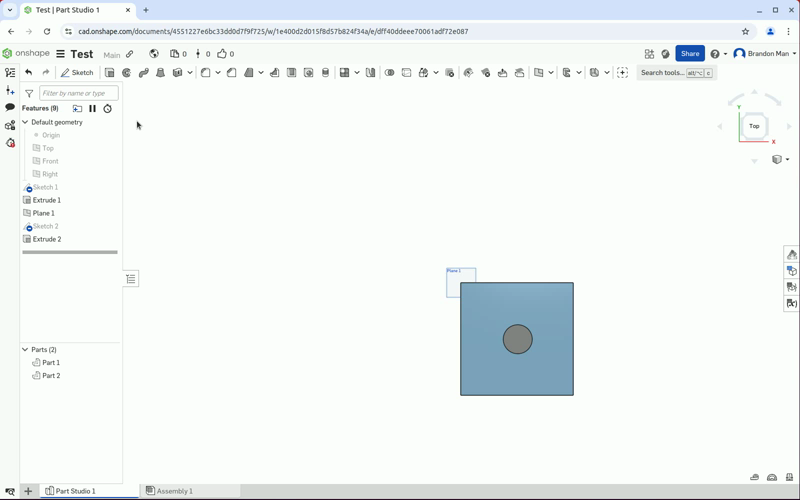
key(shift+h)
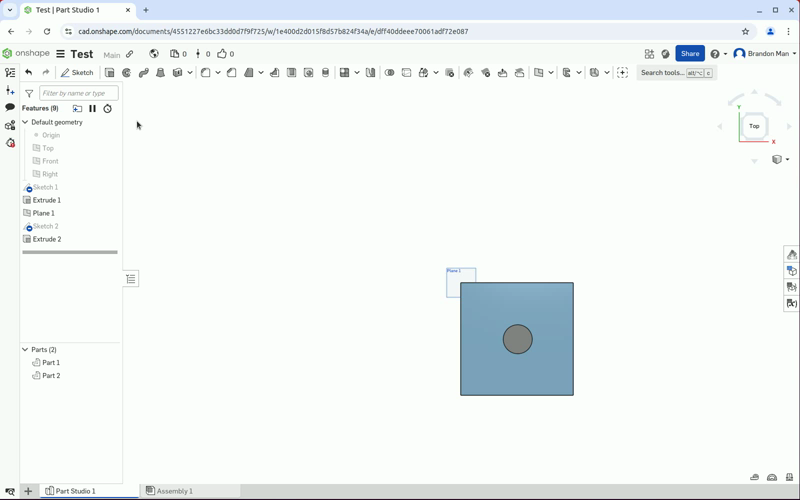
key(shift+h)
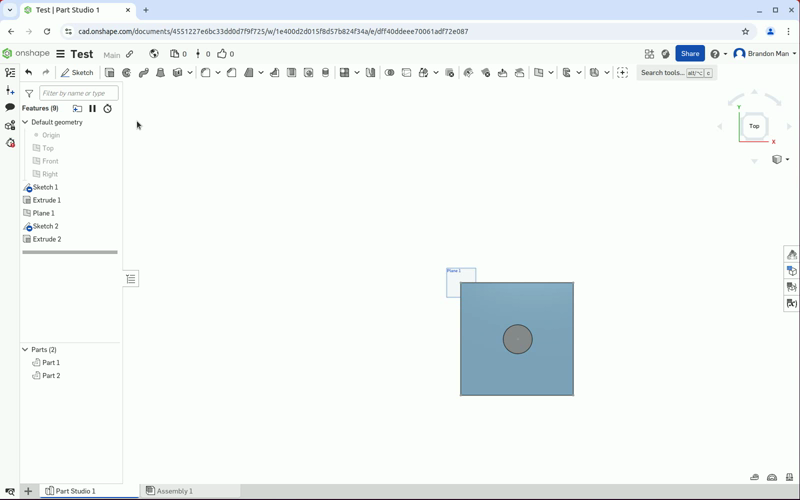
key(shift+7)
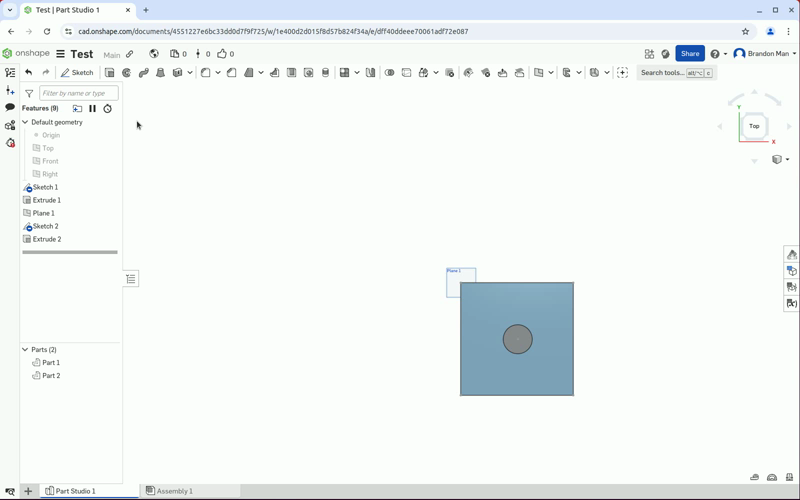
key(up, 3)
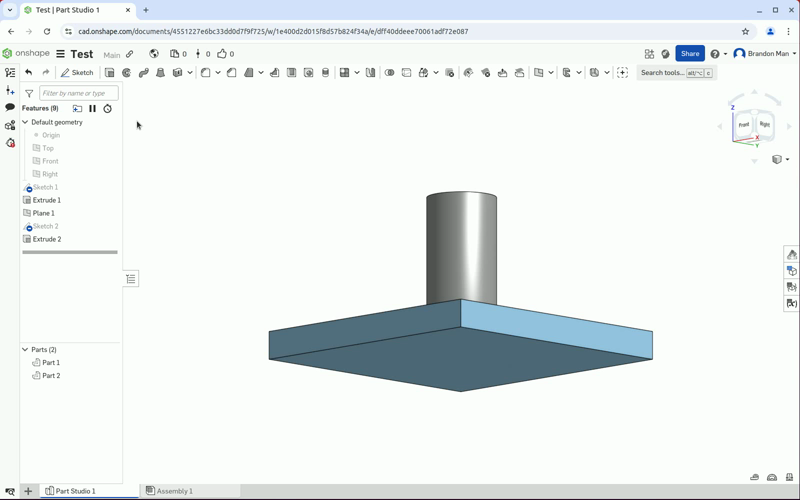
key(left, 3)
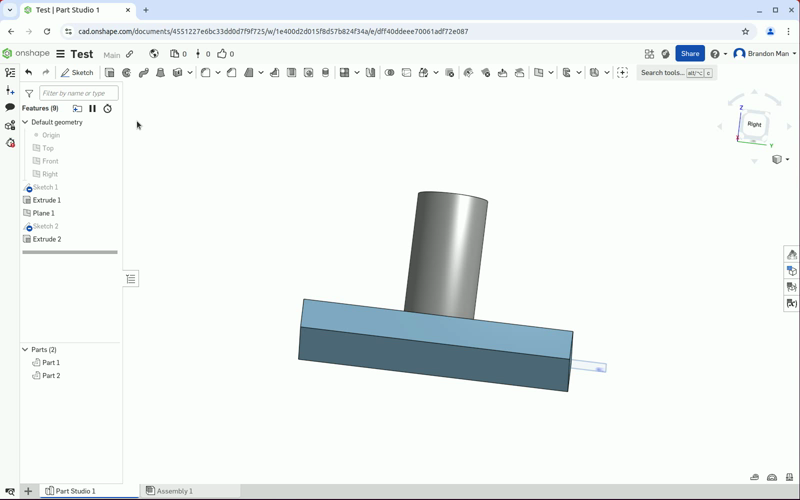
key(right, 3)
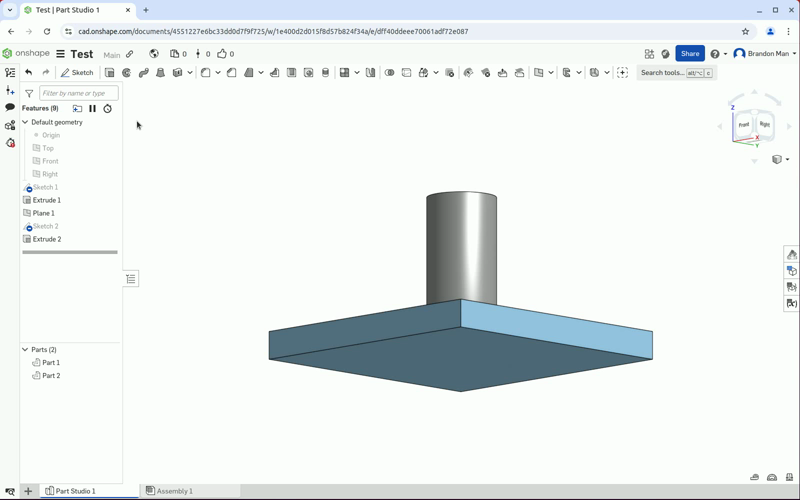
key(down, 3)
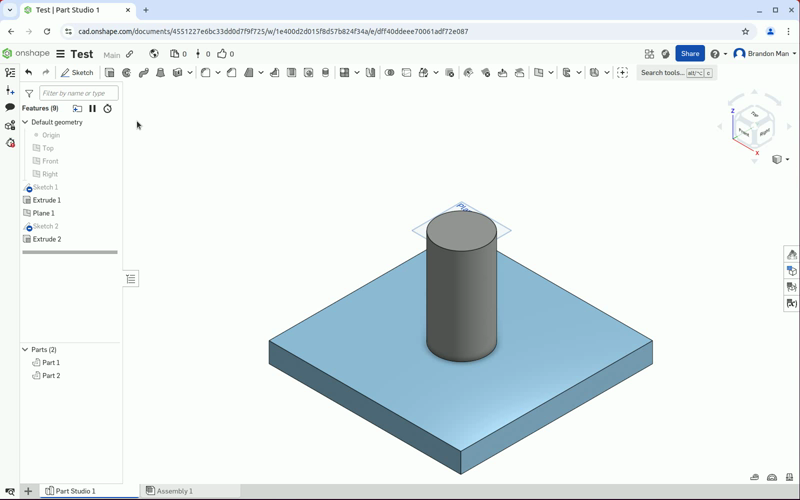
mouse_move(73, 189)
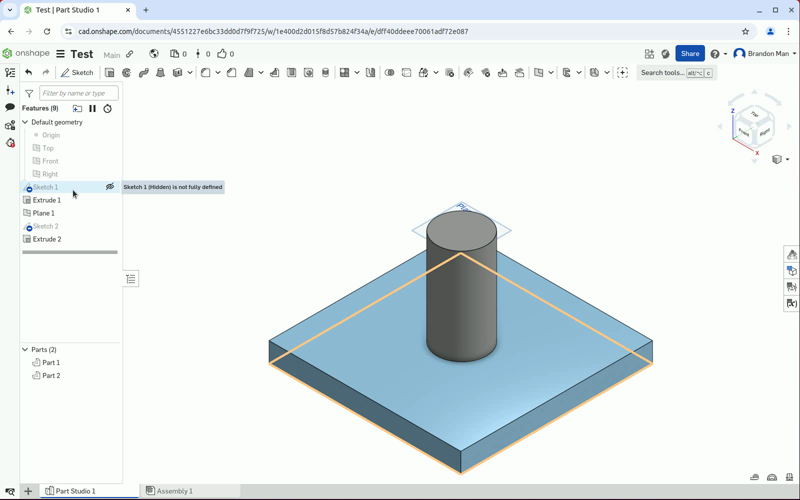
click(73, 189)